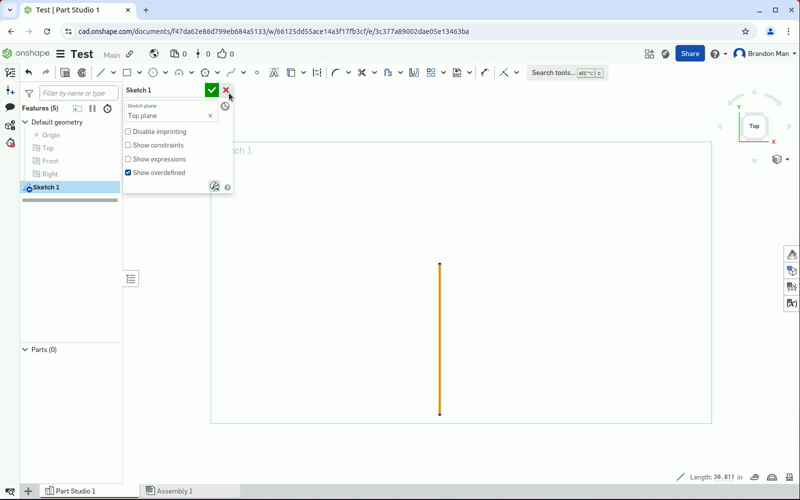
key(shift+h)
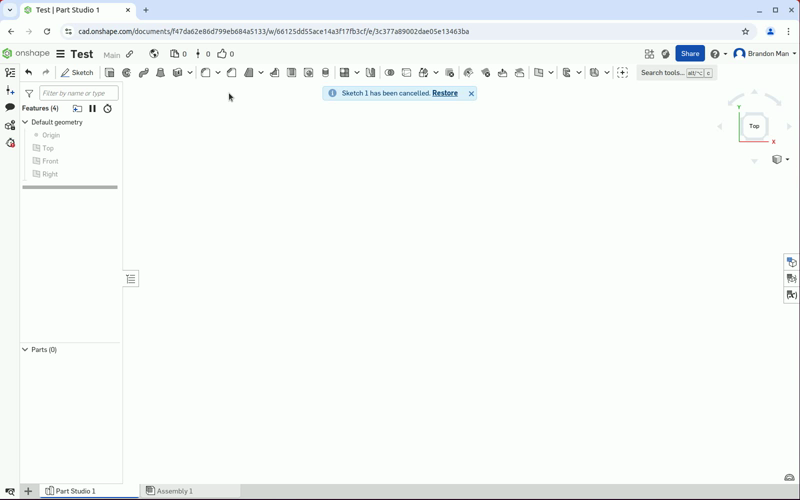
mouse_move(73, 352)
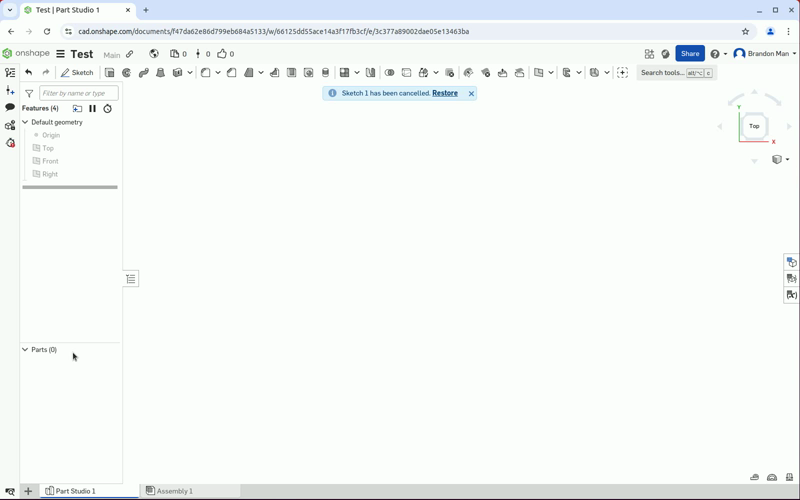
key(y)
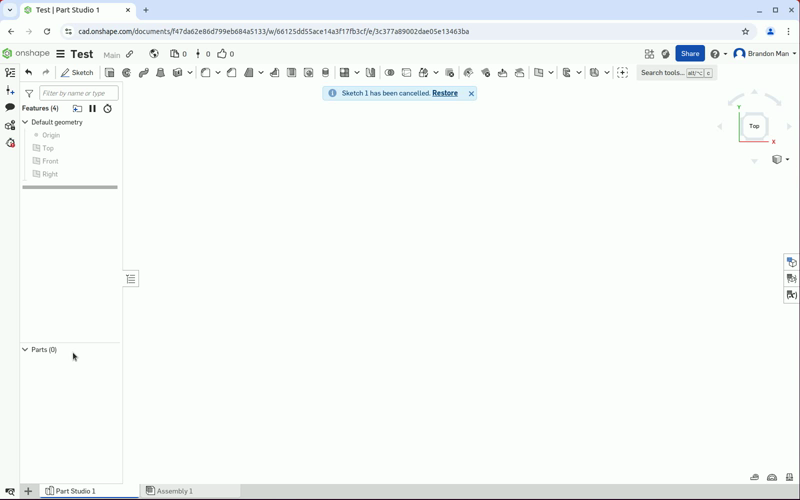
key(shift+p)
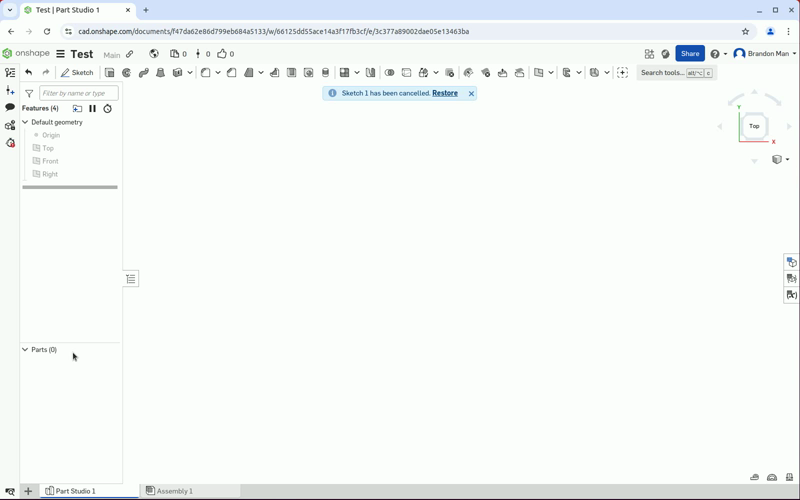
key(space)
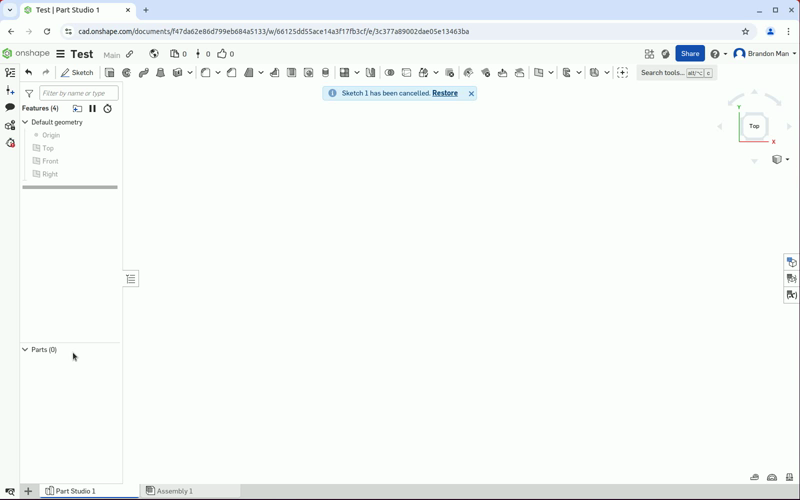
key_down(shift)
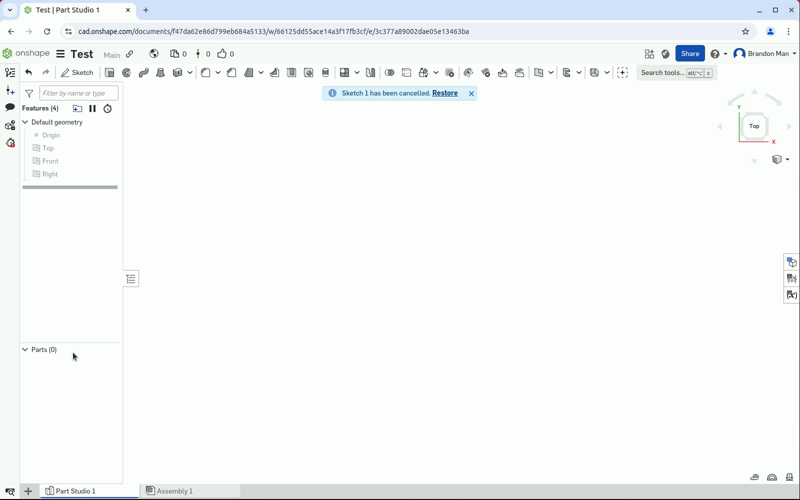
key(up)
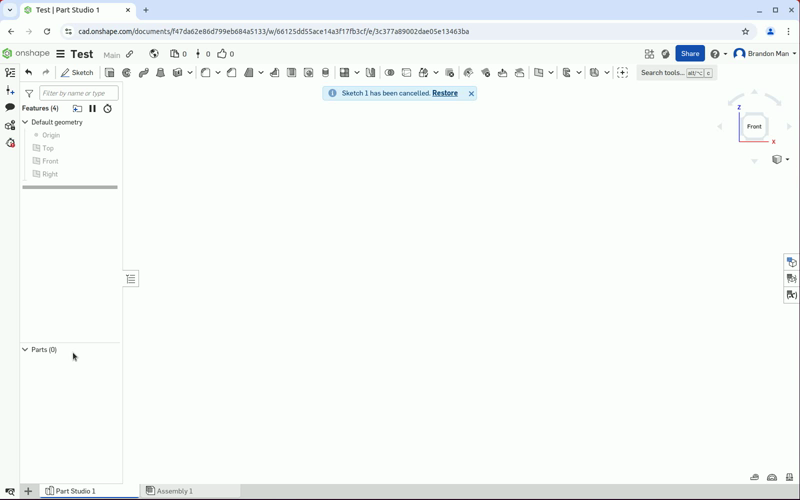
key_up(shift)
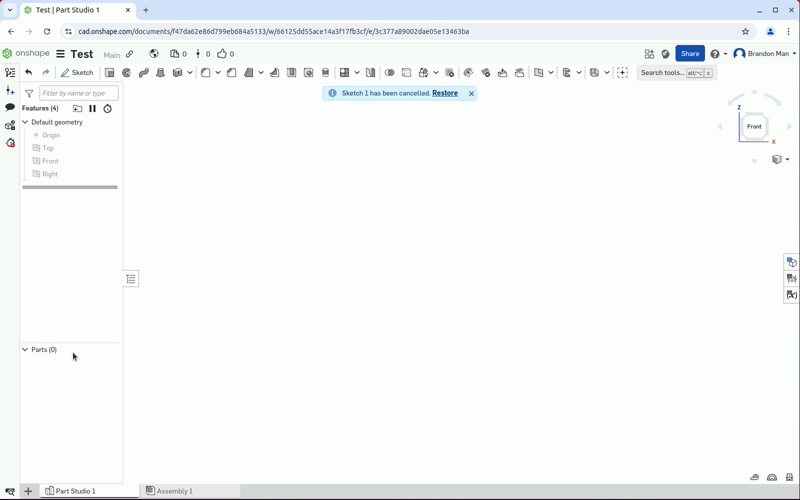
mouse_move(73, 352)
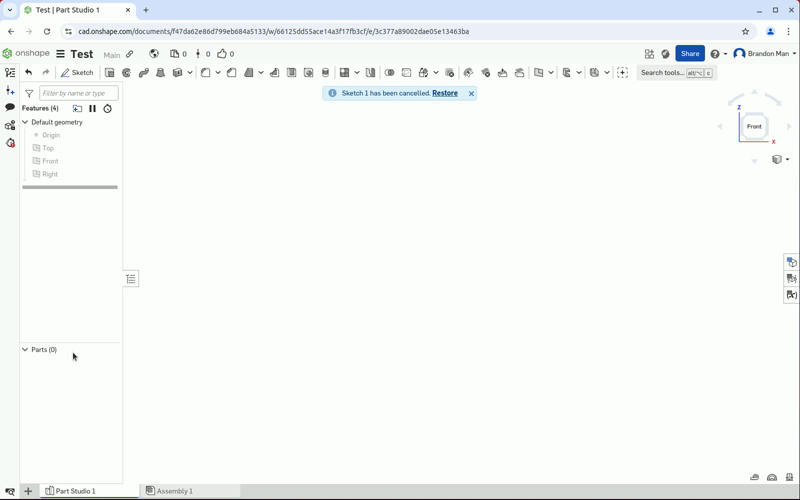
key(shift+y)
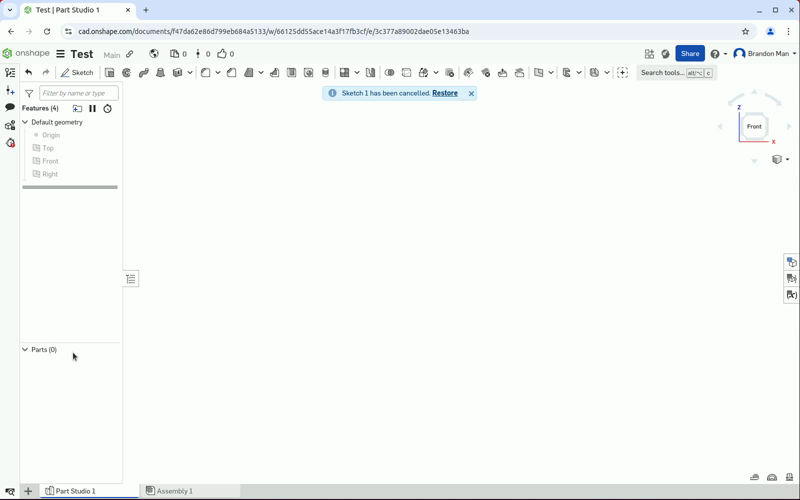
key(shift+s)
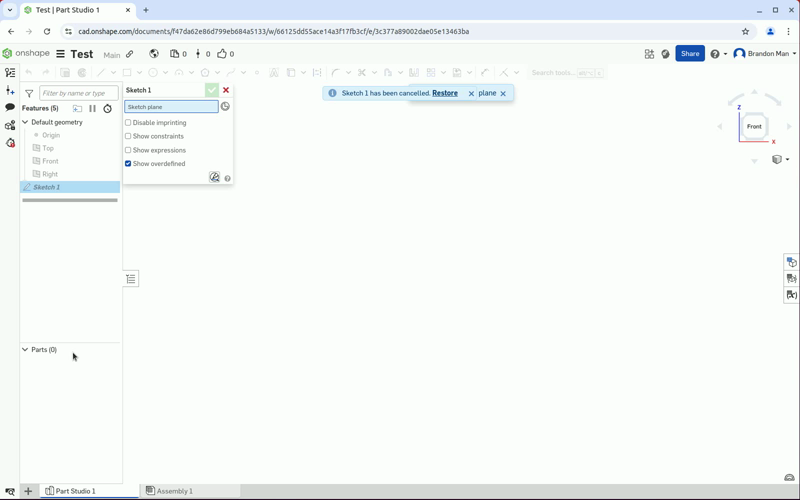
mouse_move(73, 163)
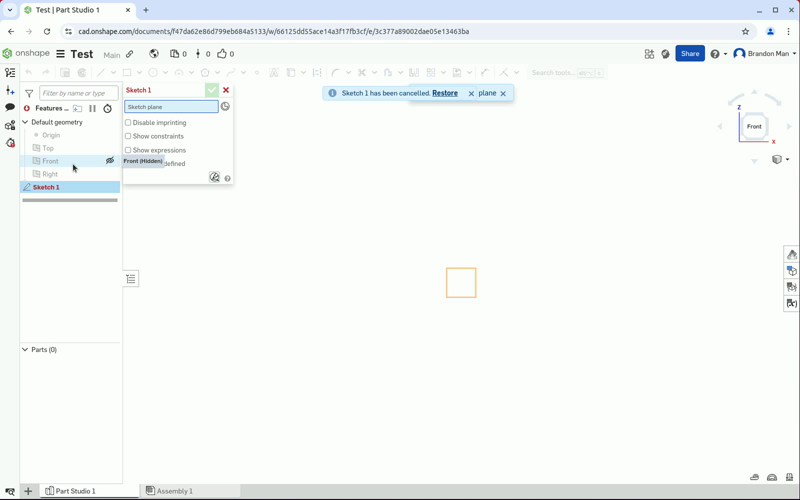
click(73, 163)
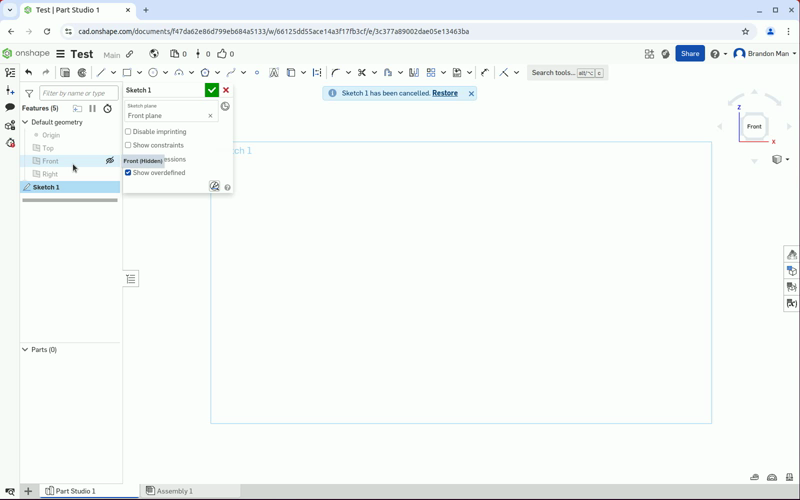
mouse_move(73, 352)
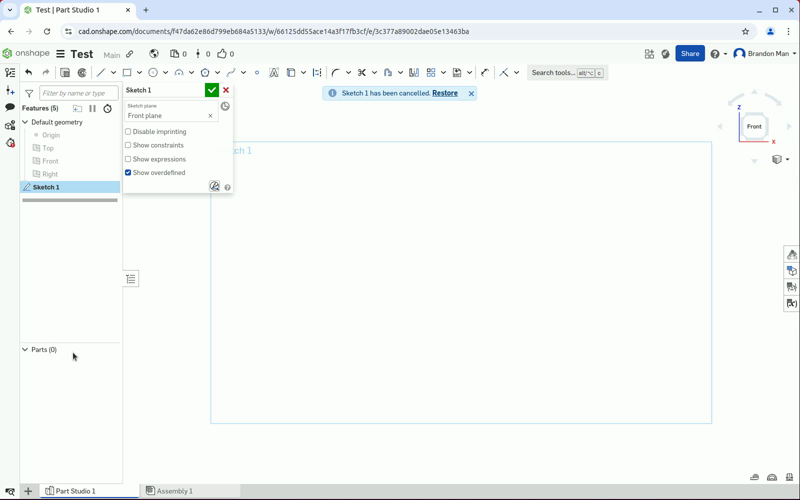
key(y)
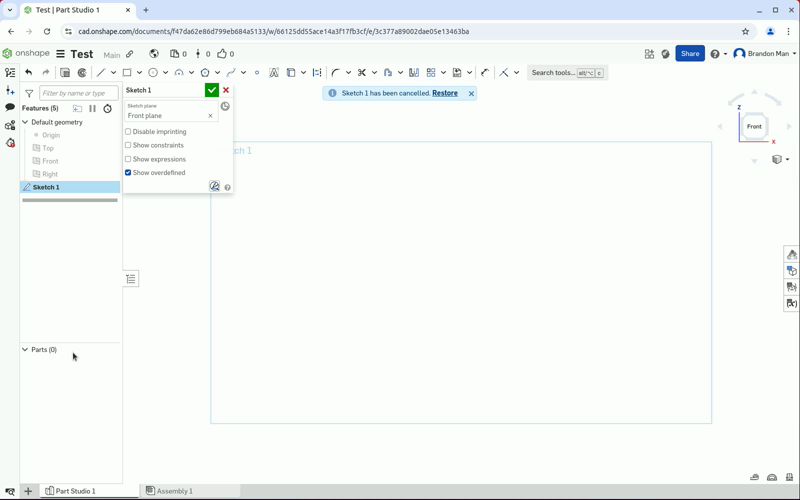
key(l)
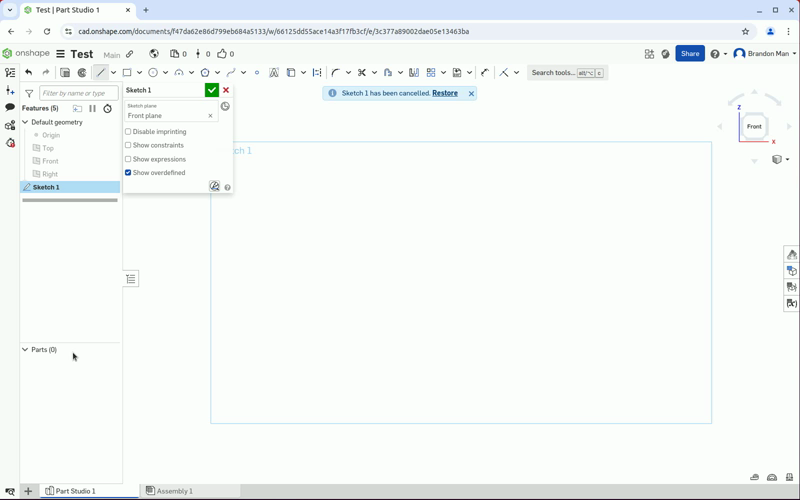
key_down(shift)
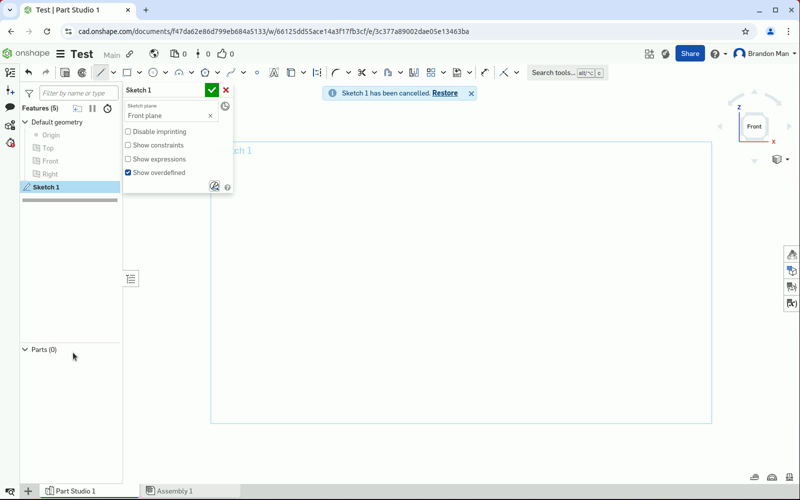
mouse_move(460, 282)
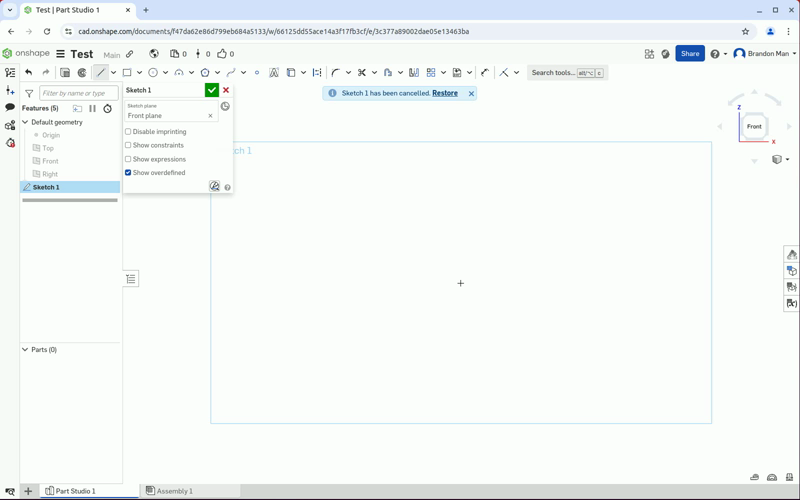
click(460, 282)
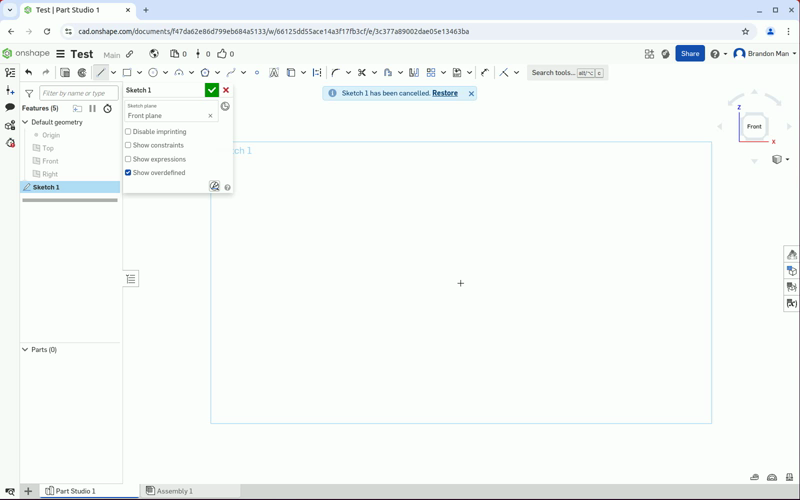
key_up(shift)
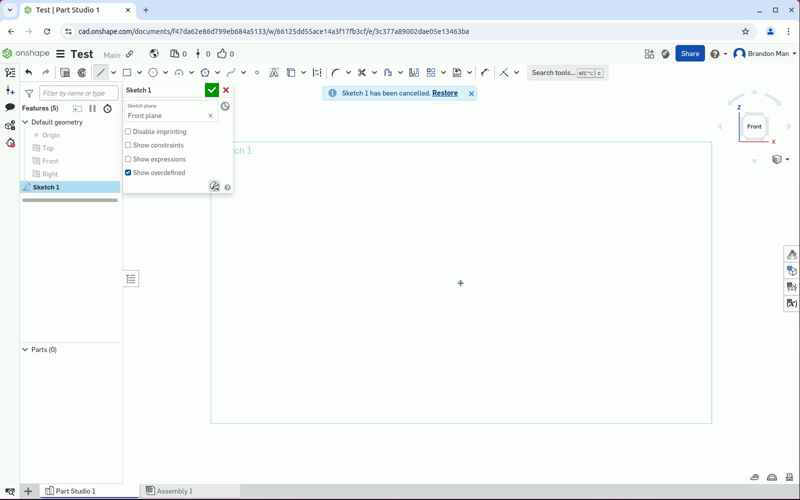
key_down(shift)
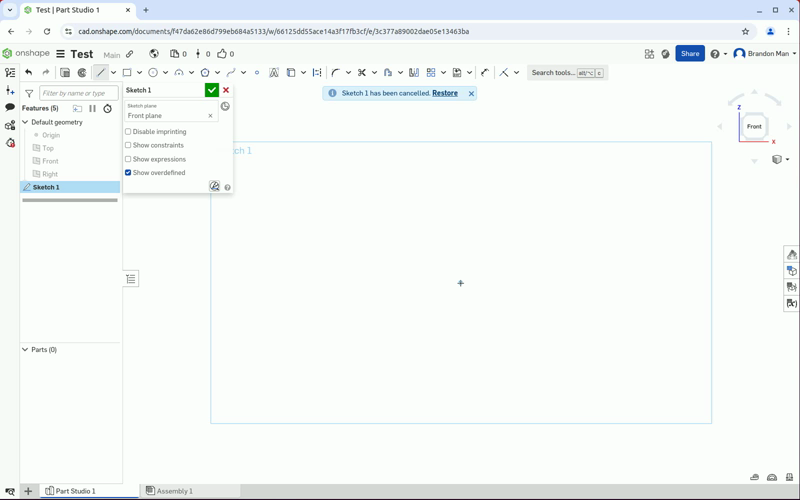
mouse_move(573, 282)
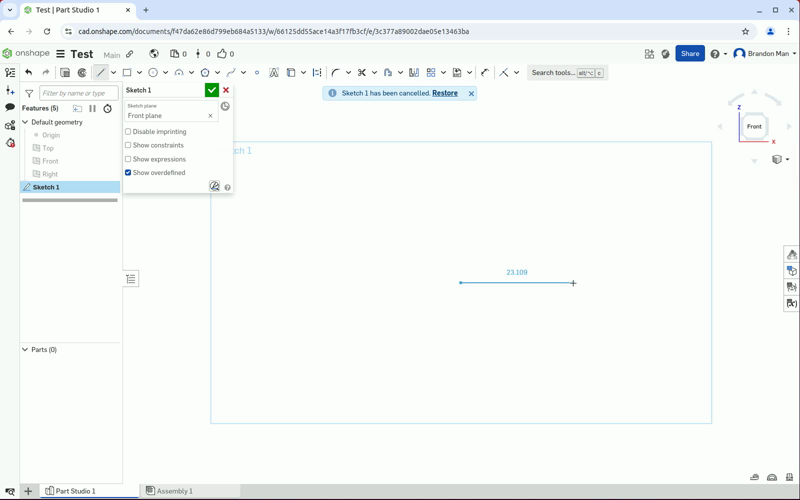
click(573, 282)
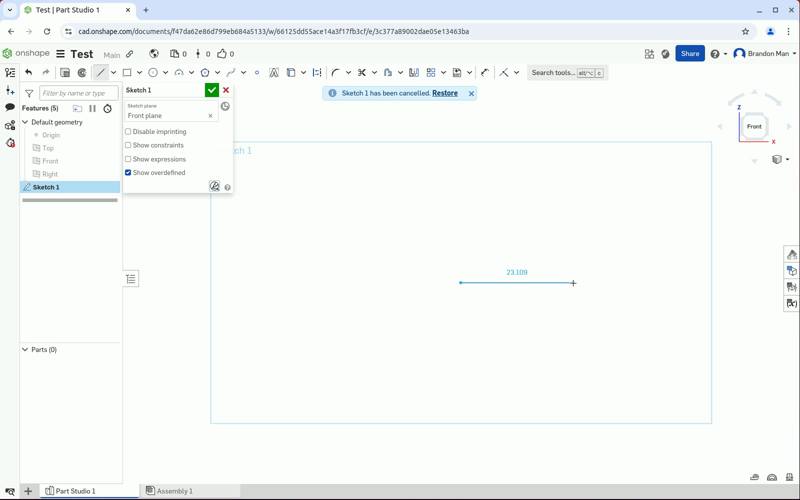
key_up(shift)
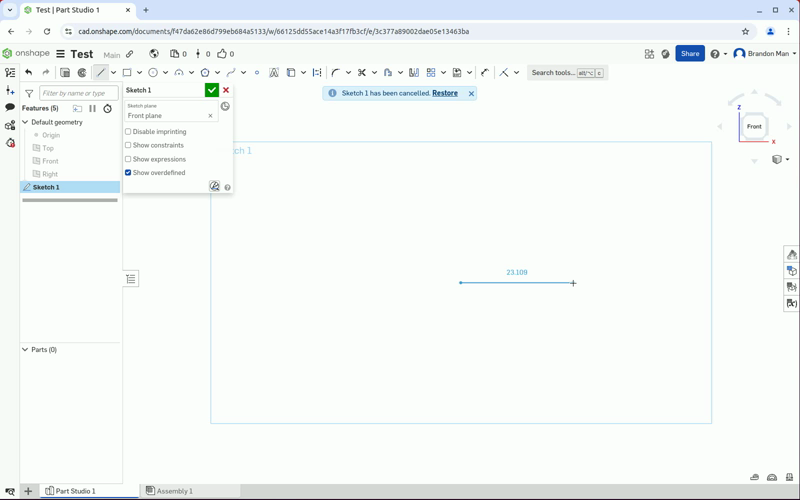
key_down(shift)
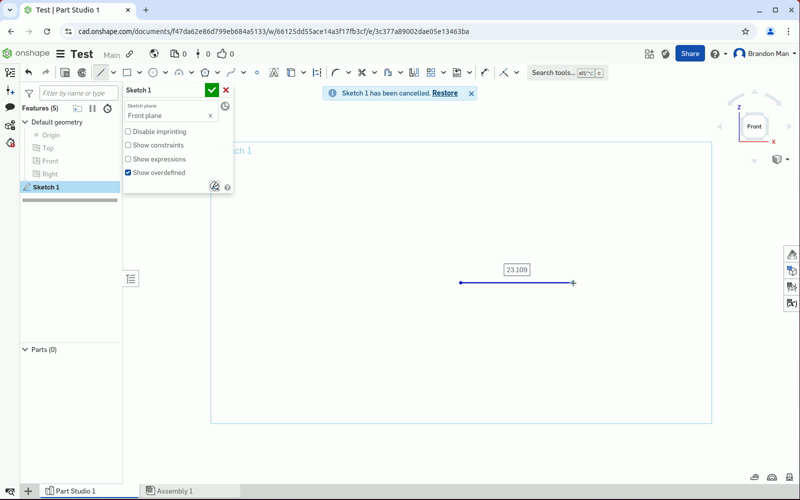
mouse_move(589, 282)
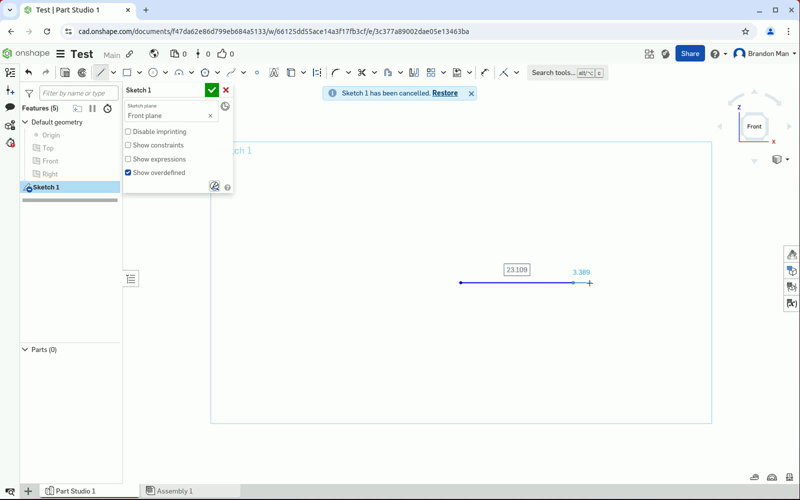
mouse_move(573, 245)
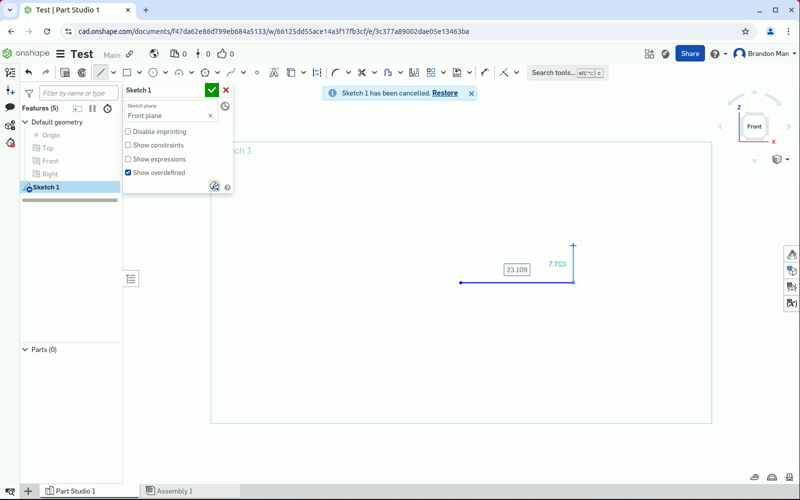
click(573, 245)
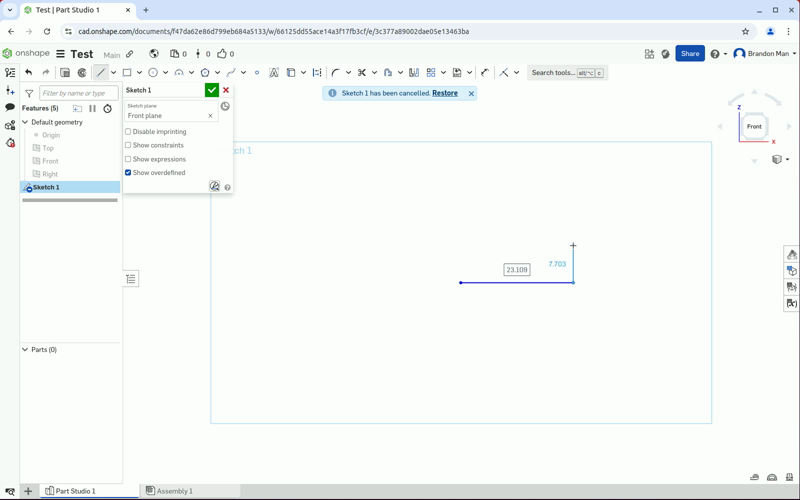
key_up(shift)
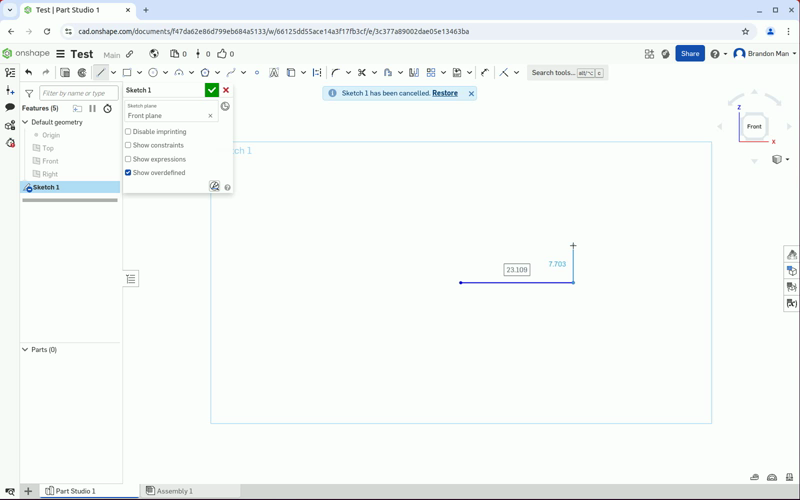
key_down(shift)
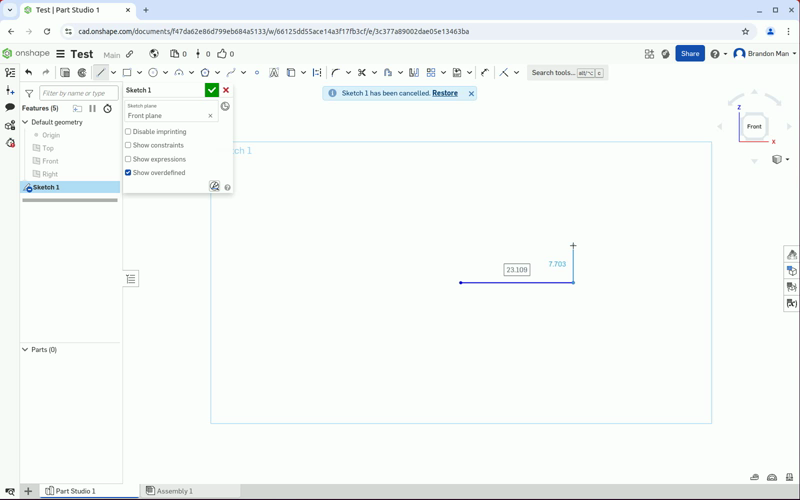
mouse_move(460, 245)
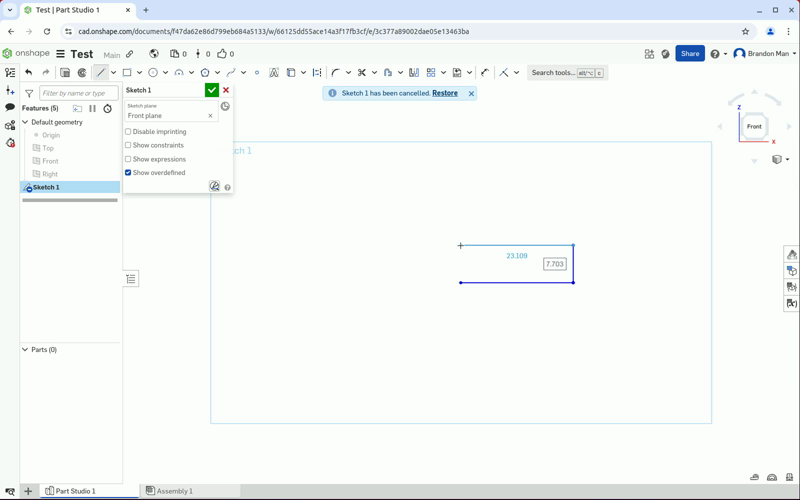
click(460, 245)
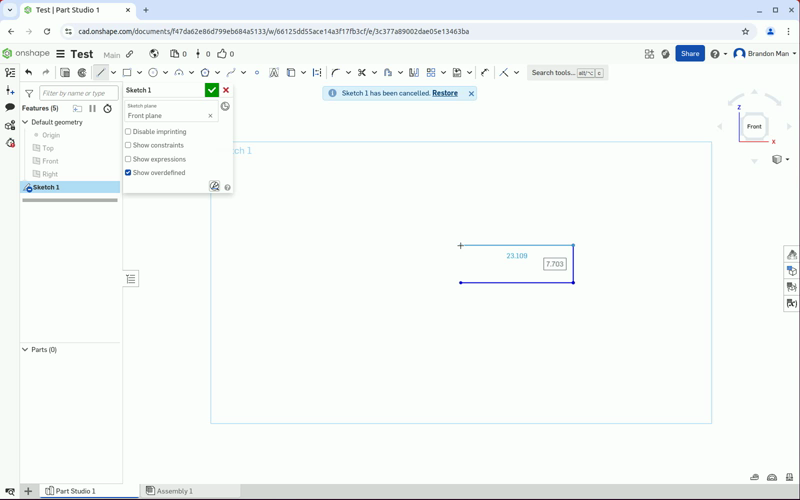
key_up(shift)
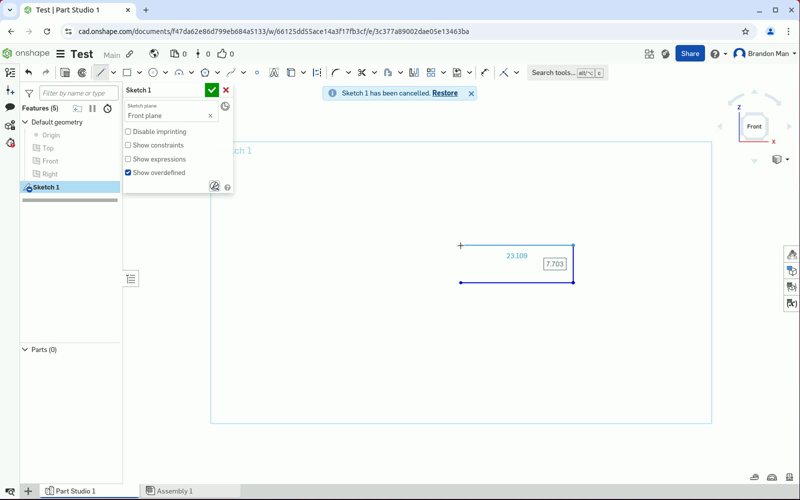
mouse_move(490, 245)
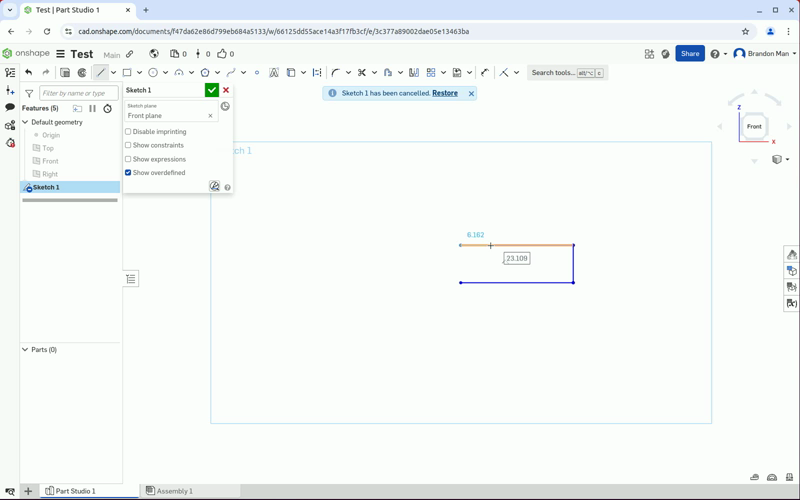
key_down(shift)
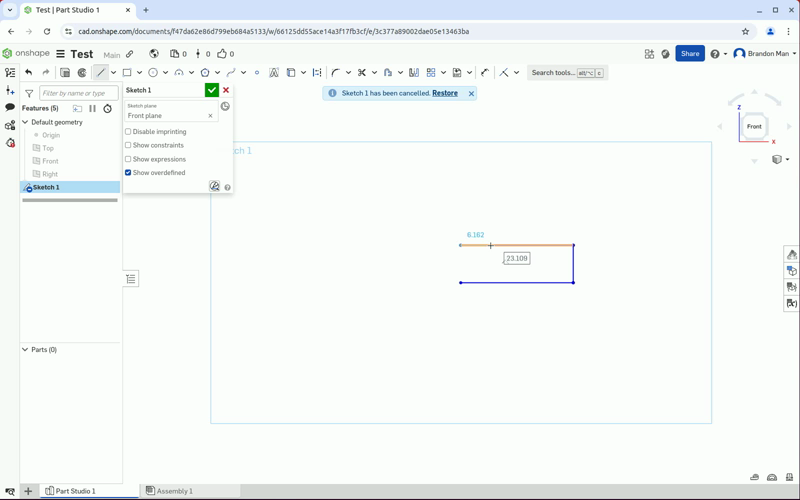
mouse_move(460, 282)
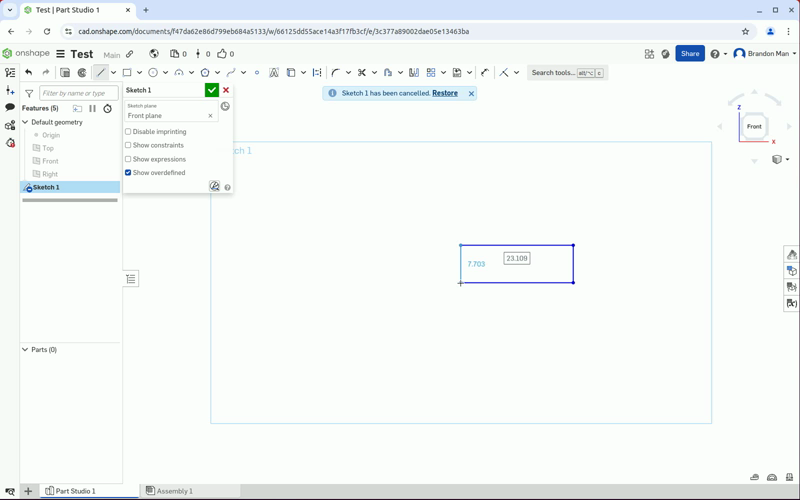
key_up(shift)
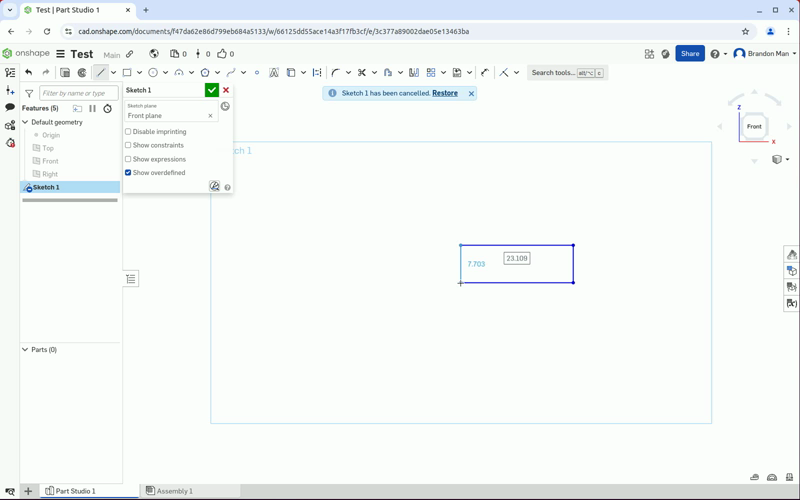
click(460, 282)
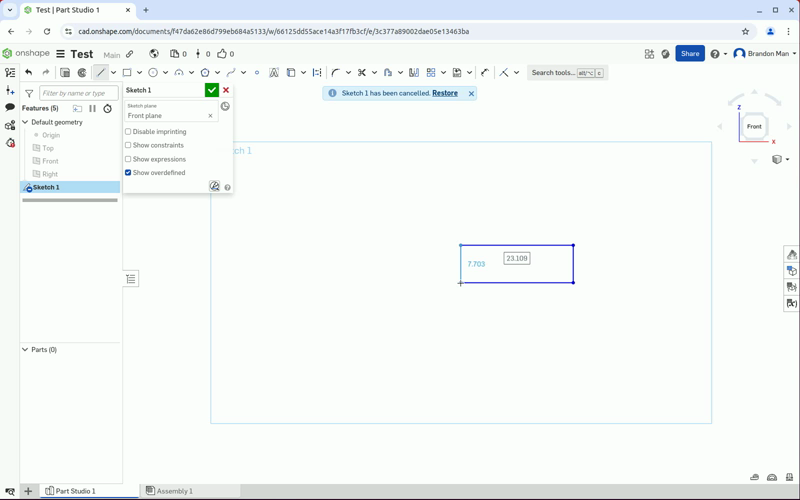
key(esc)
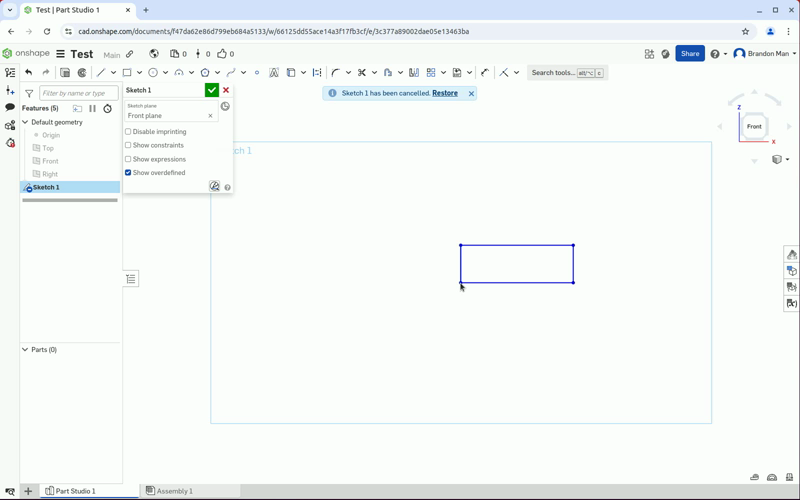
mouse_move(481, 267)
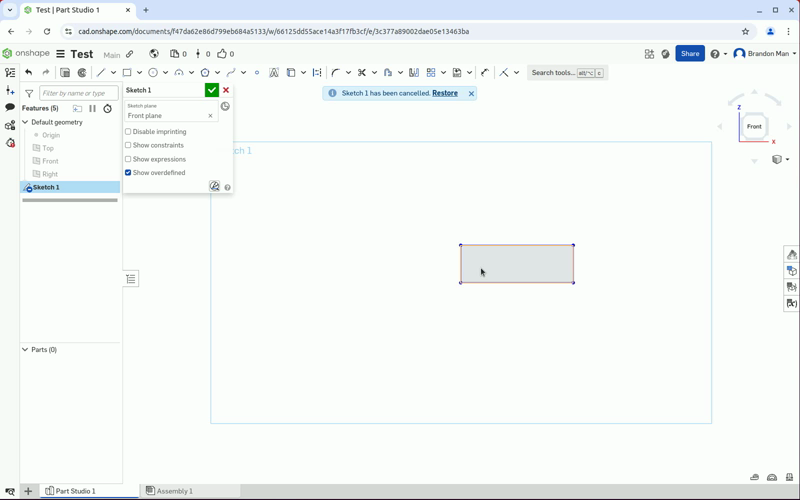
click(481, 267)
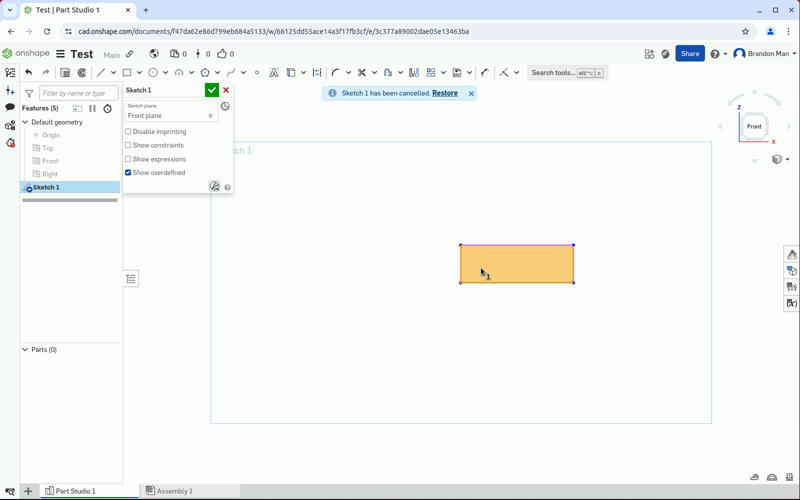
mouse_move(73, 352)
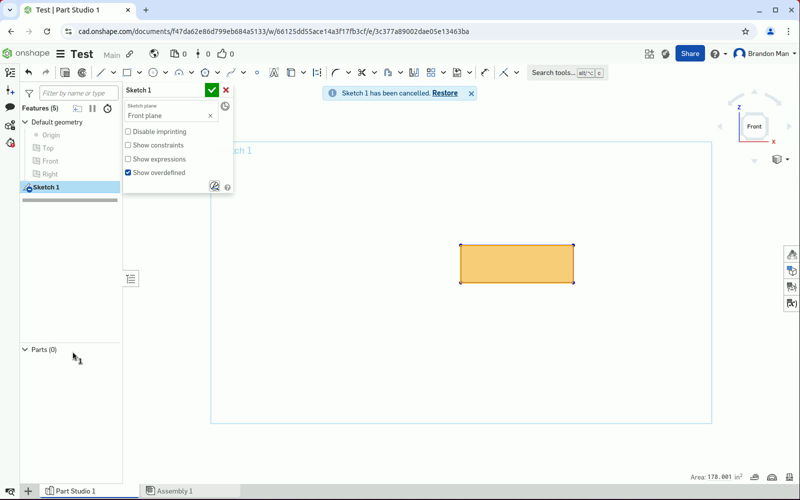
key(shift+y)
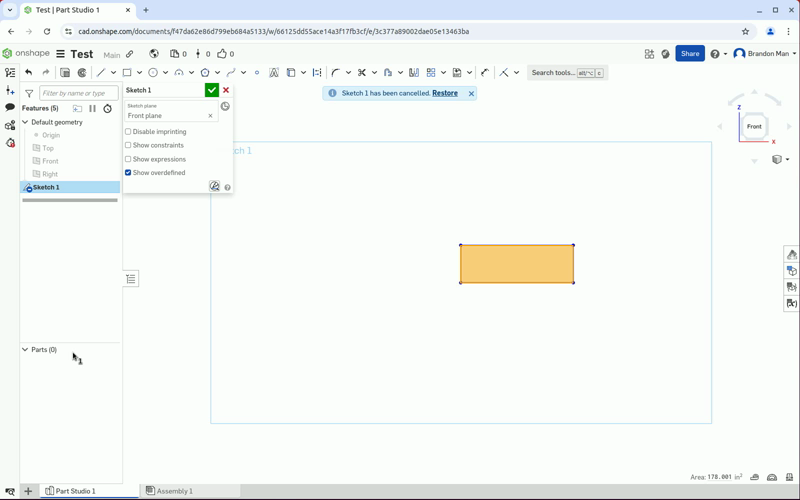
key(shift+e)
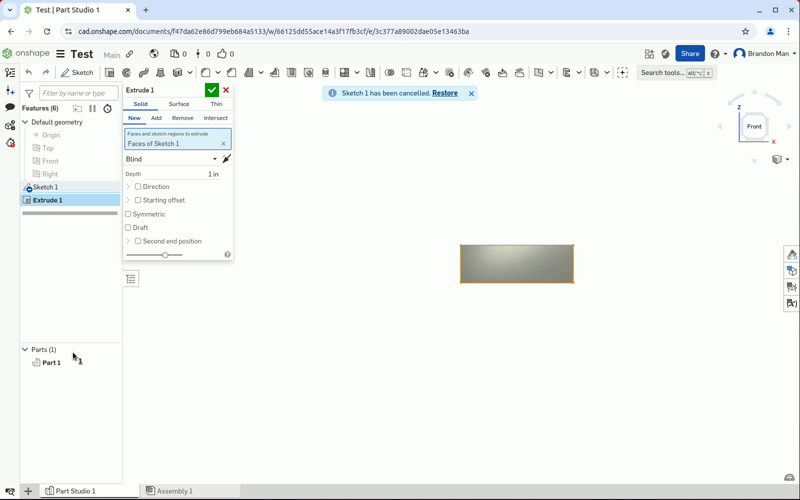
mouse_move(143, 106)
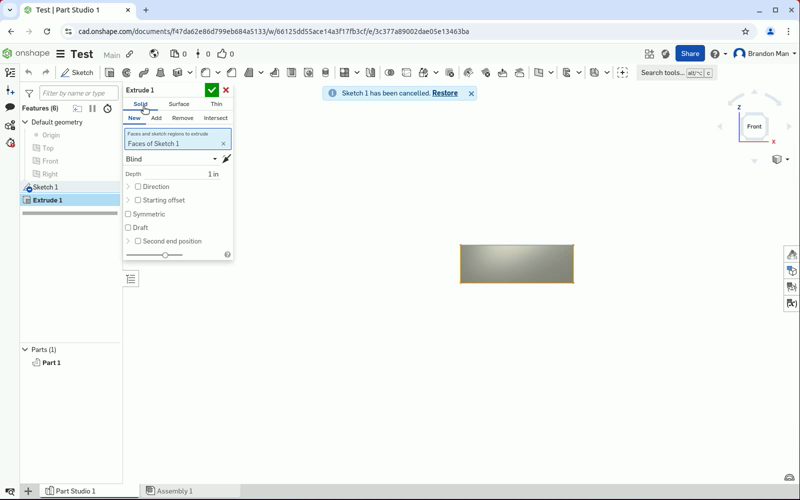
click(143, 106)
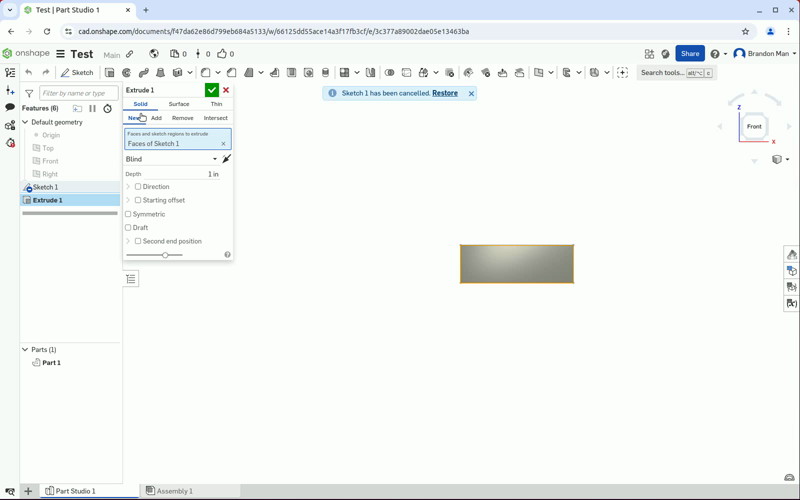
mouse_move(137, 120)
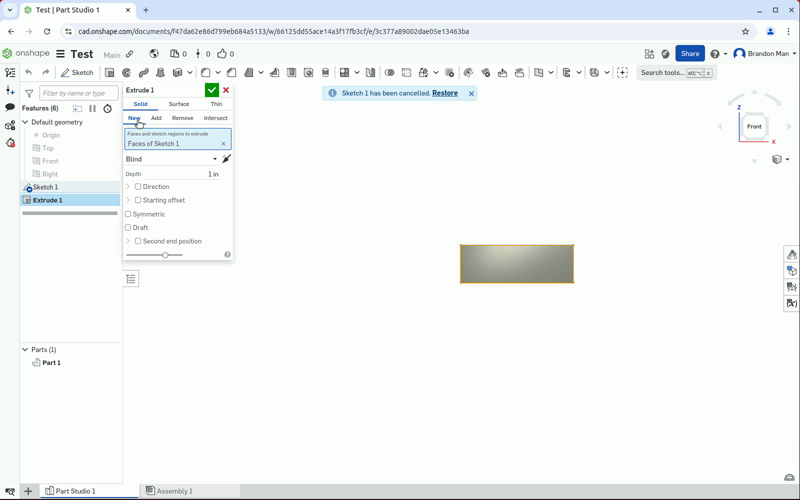
click(137, 120)
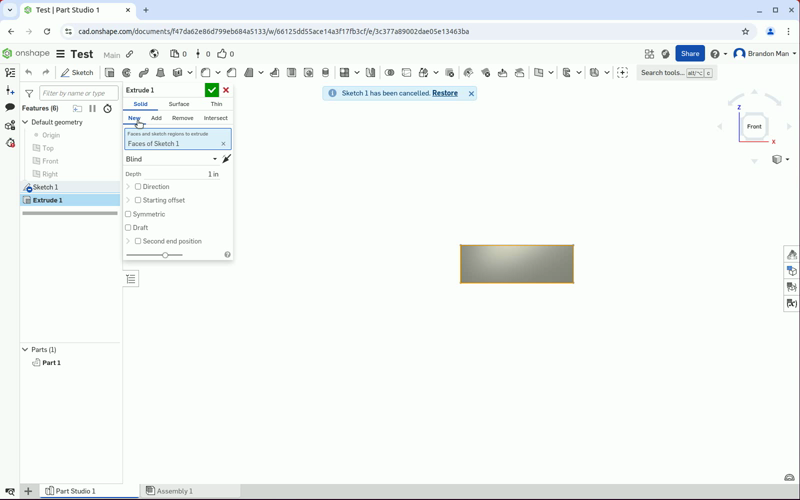
key(tab, 4)
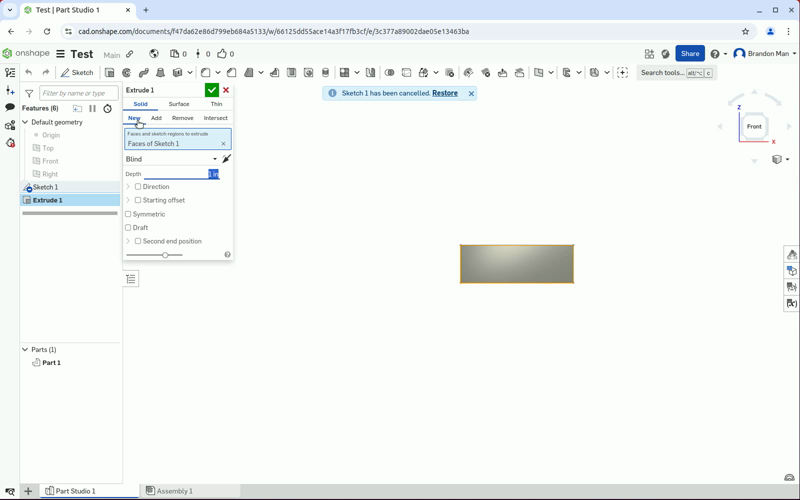
text(11.554)
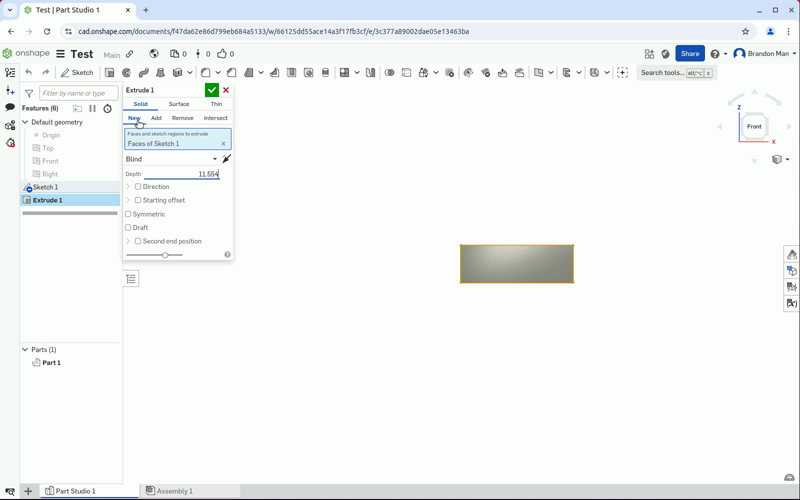
key(enter)
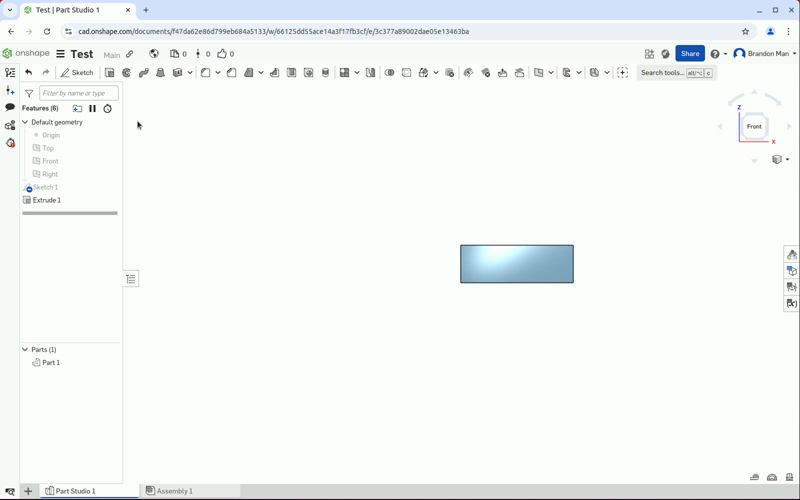
key(shift+h)
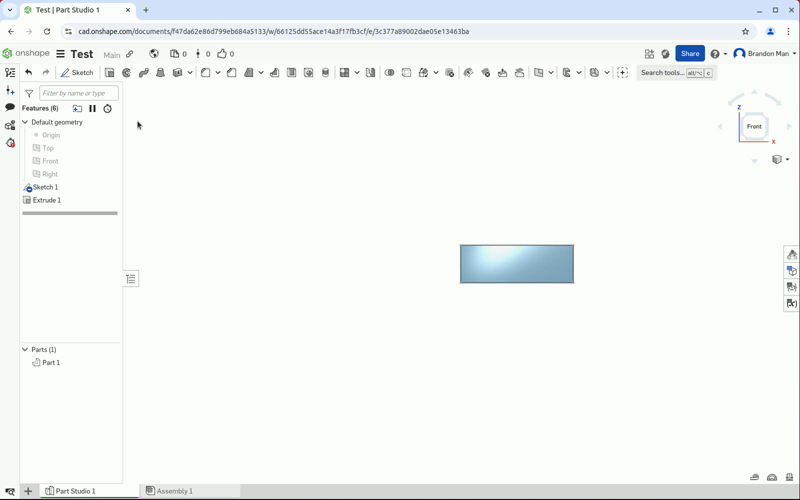
key(shift+h)
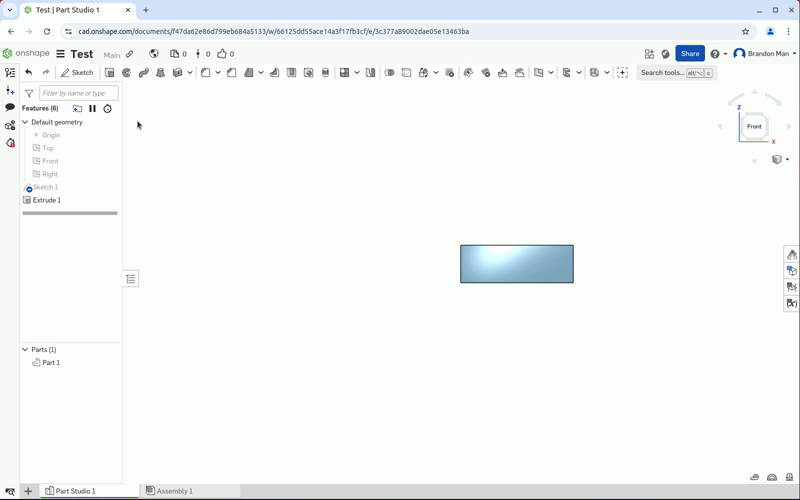
mouse_move(73, 189)
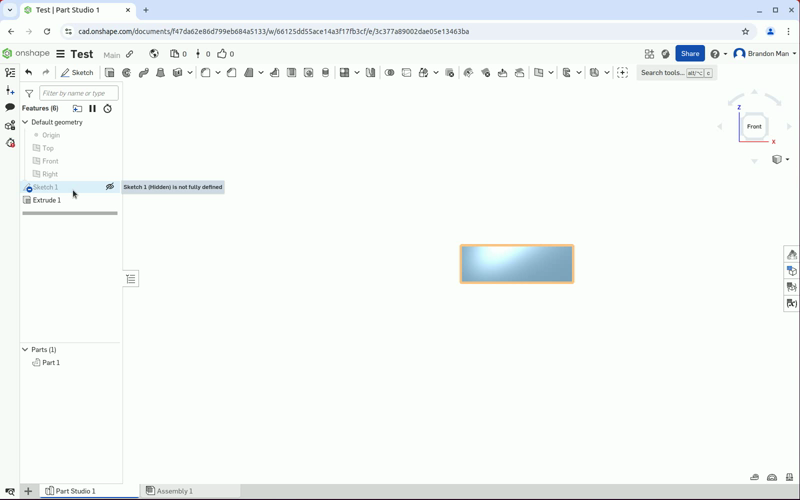
click(73, 189)
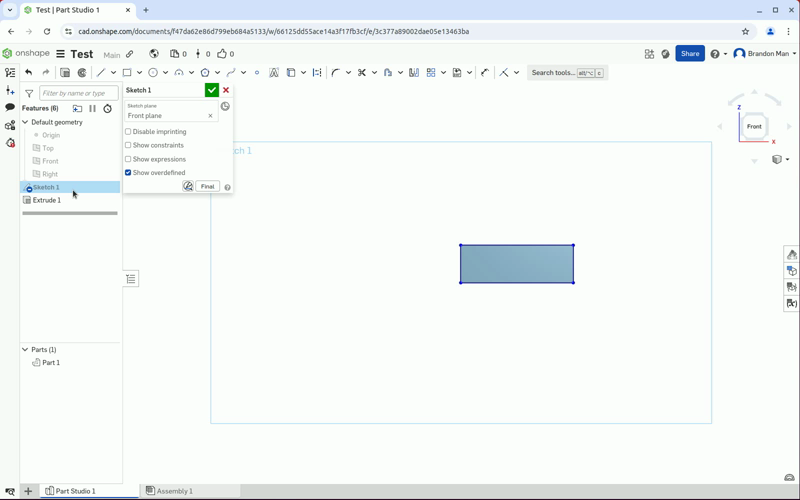
mouse_move(229, 92)
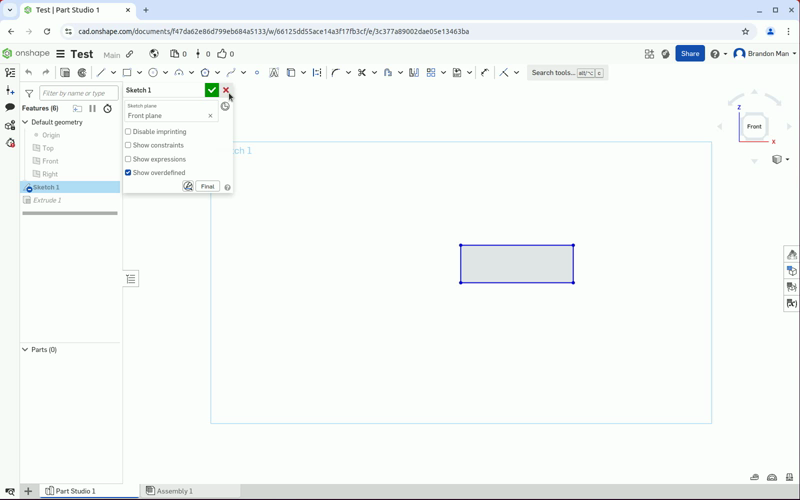
click(229, 92)
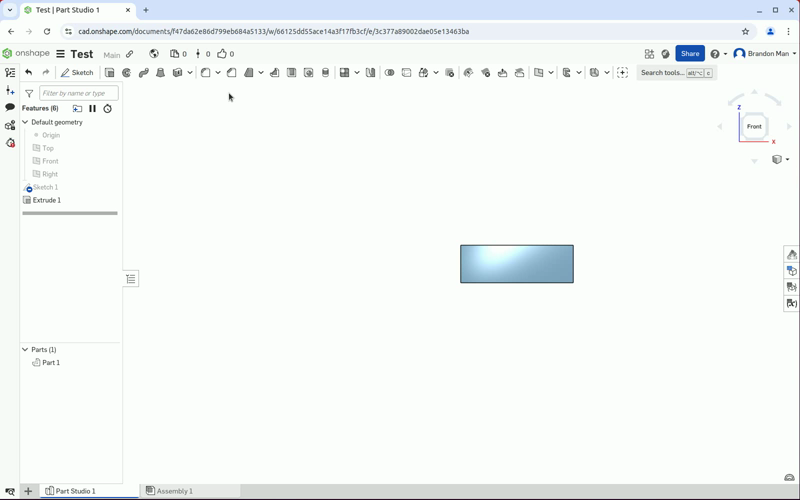
mouse_move(73, 352)
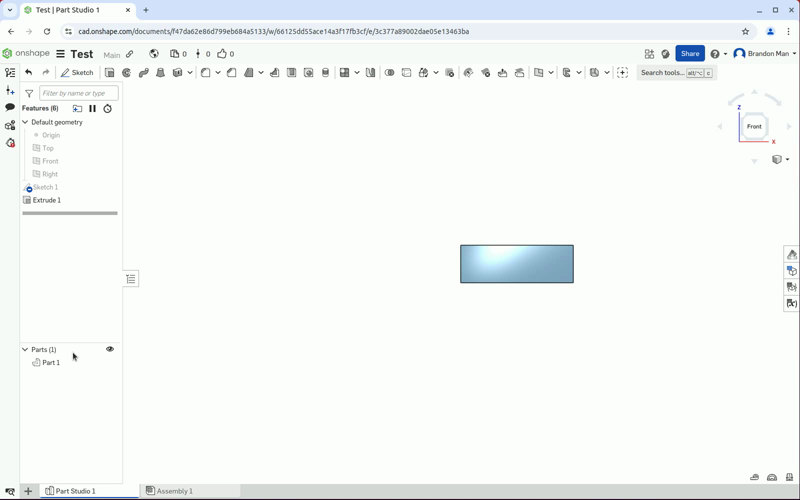
key(y)
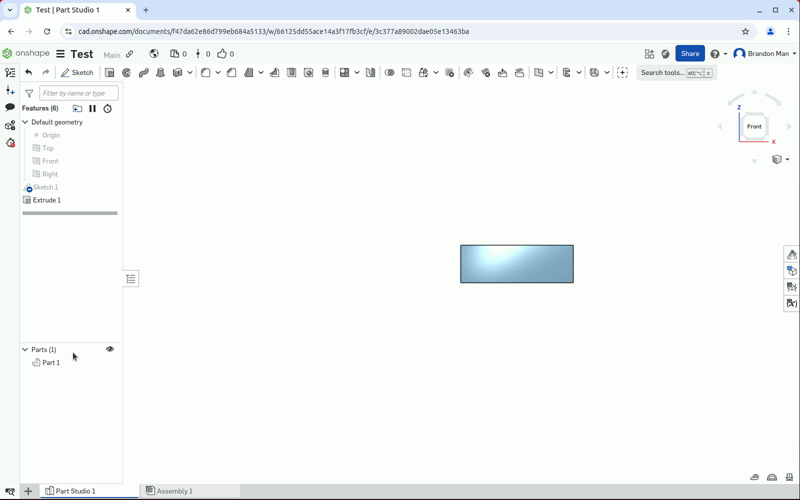
key(shift+p)
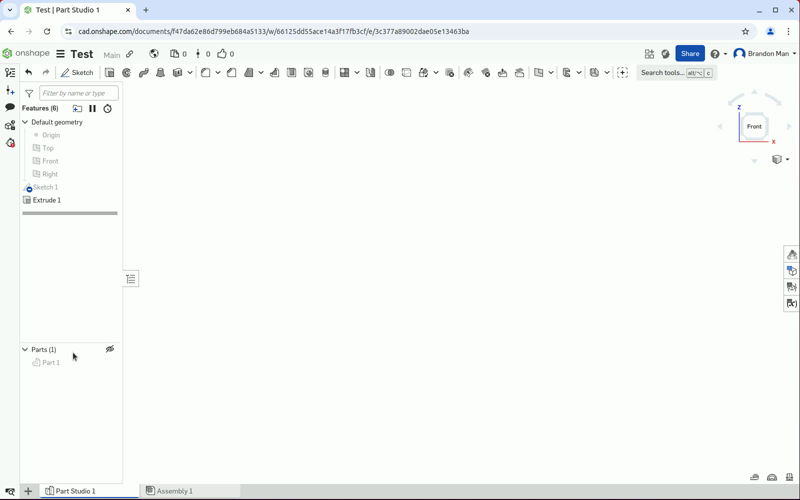
key(space)
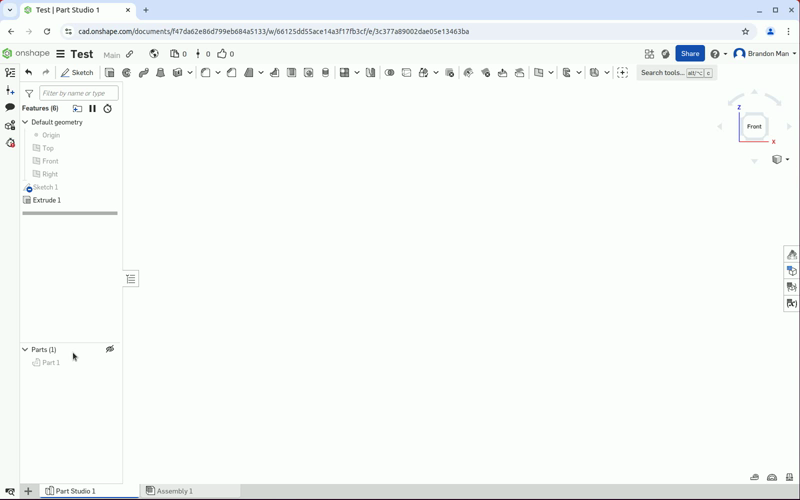
key_down(shift)
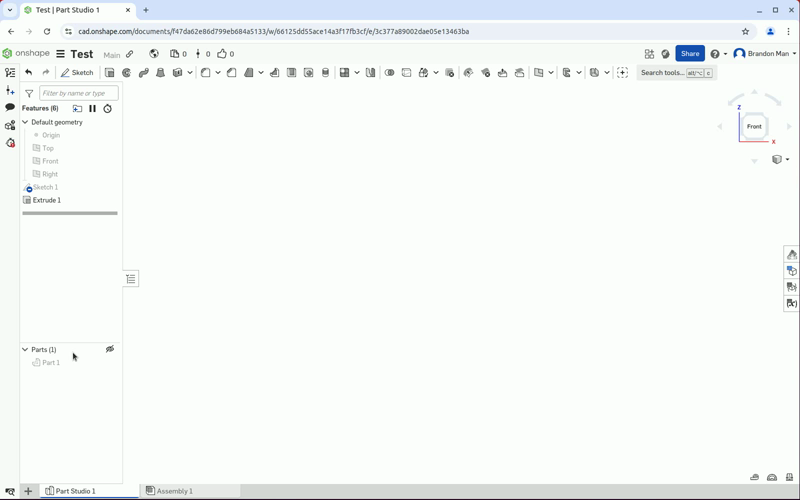
key(left)
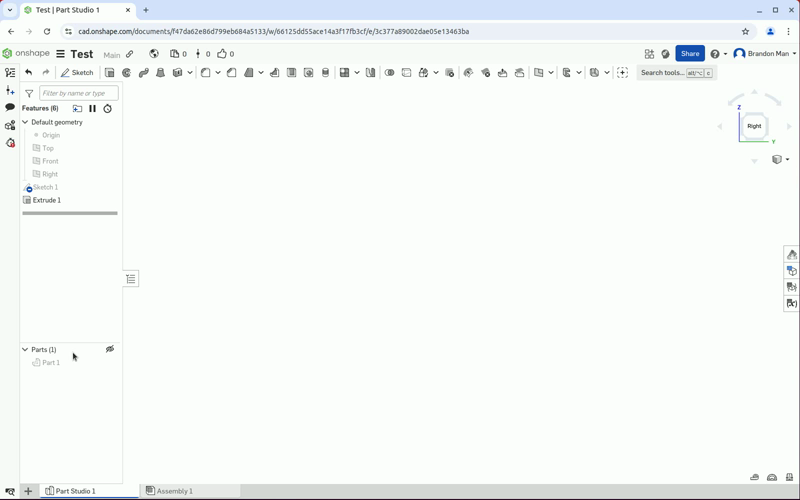
key_up(shift)
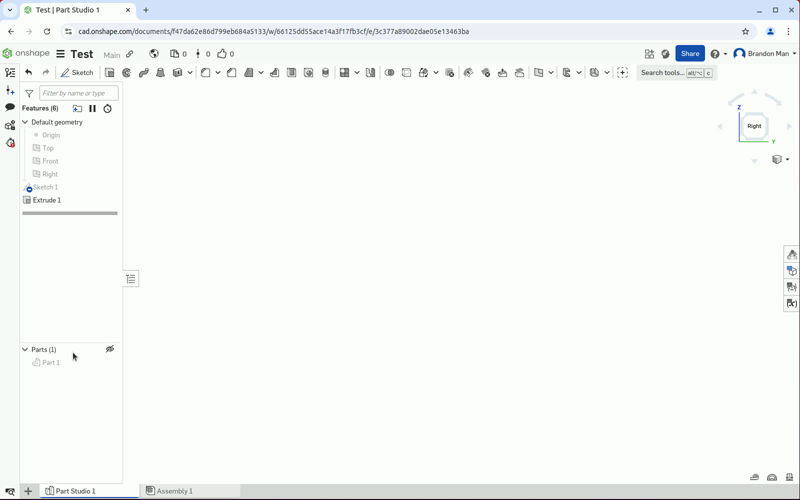
mouse_move(73, 352)
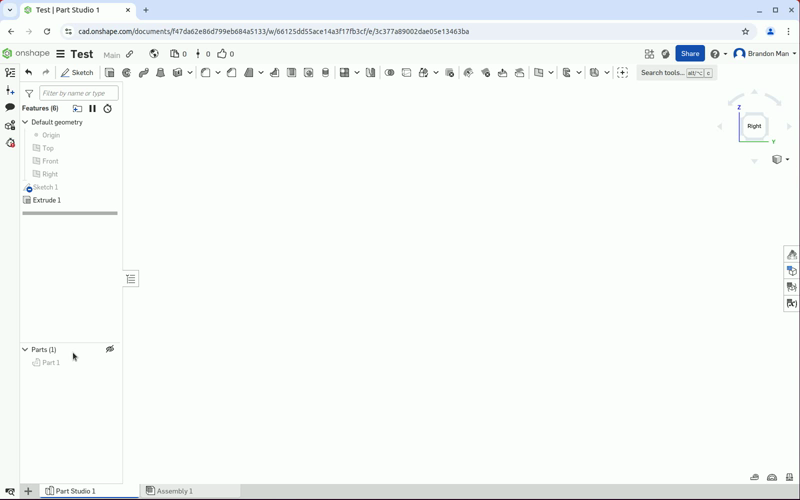
key(shift+y)
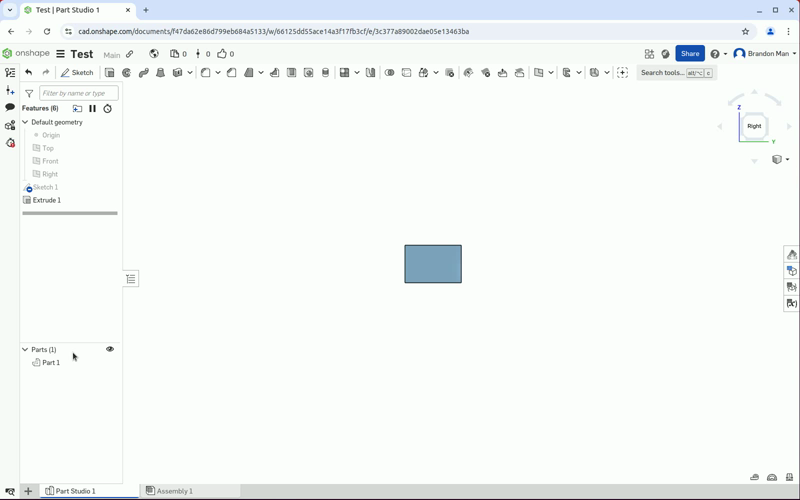
mouse_move(541, 75)
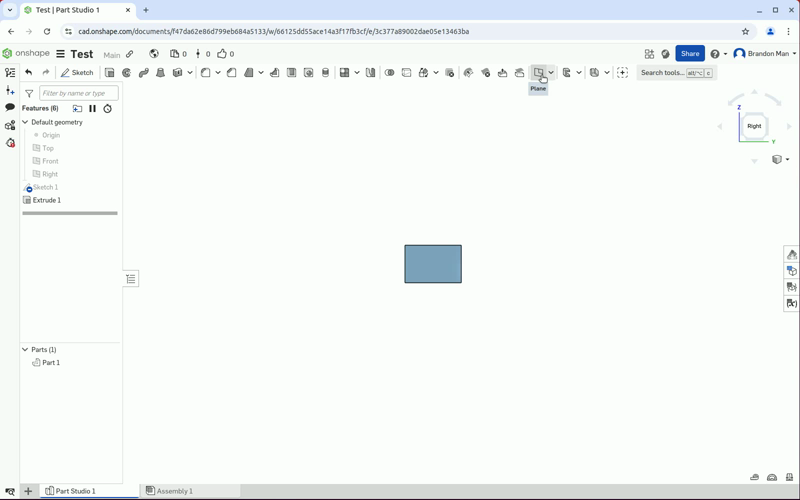
click(541, 75)
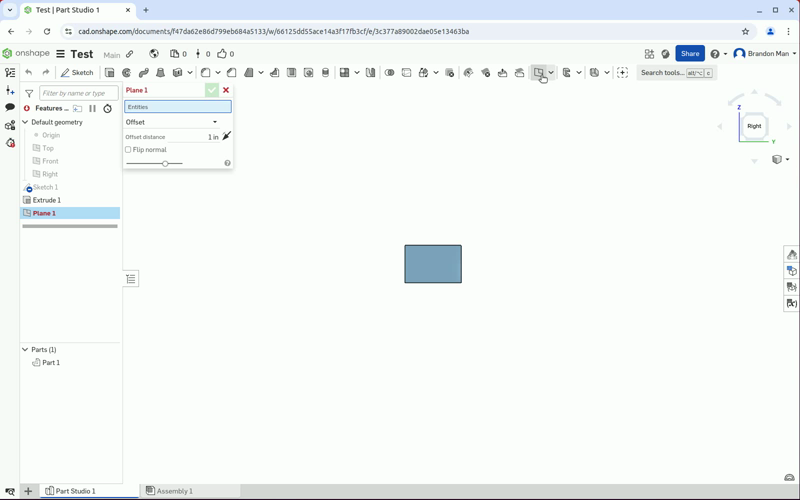
mouse_move(73, 176)
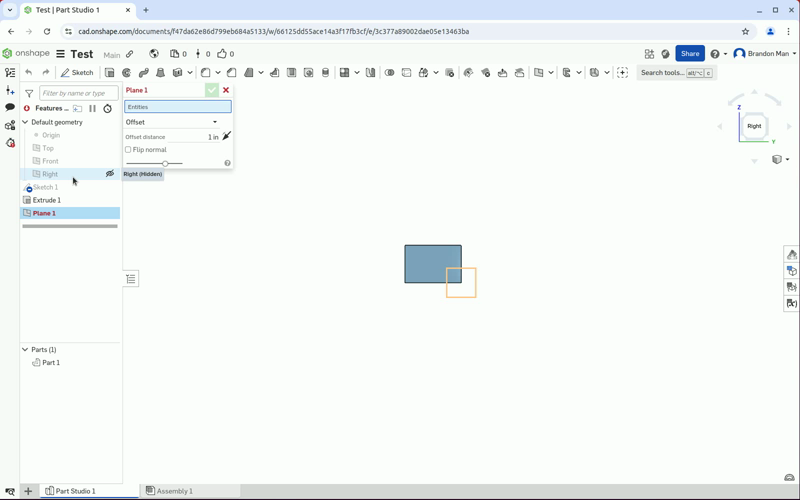
click(73, 176)
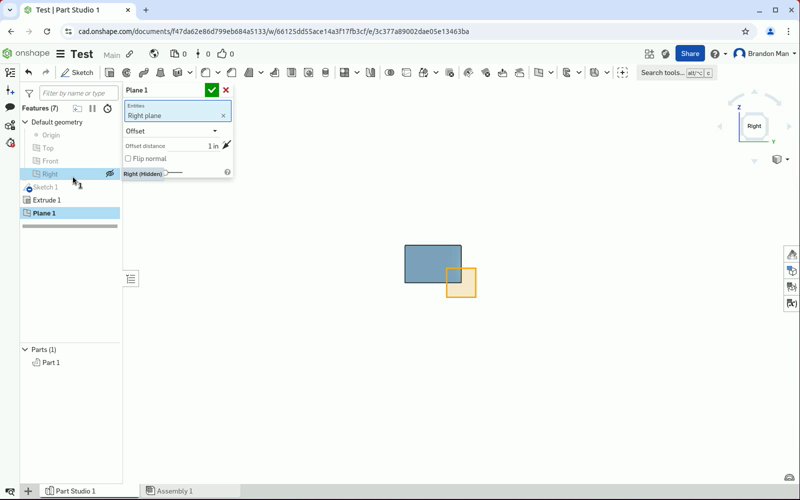
key(tab, 2)
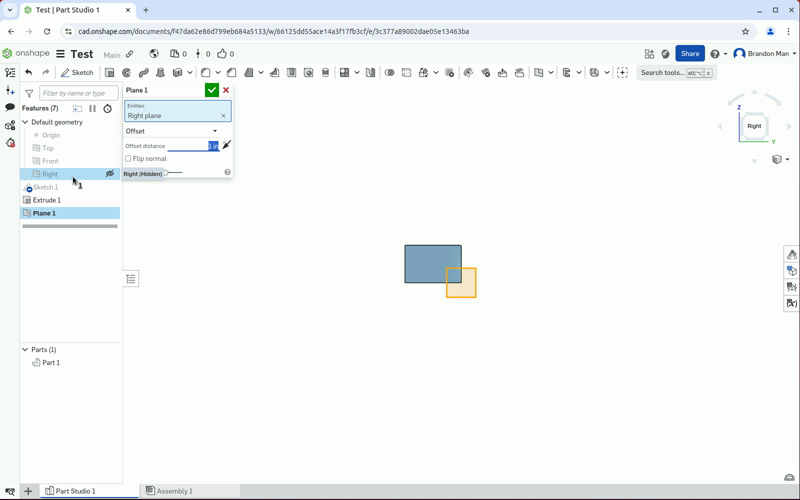
text(23.108)
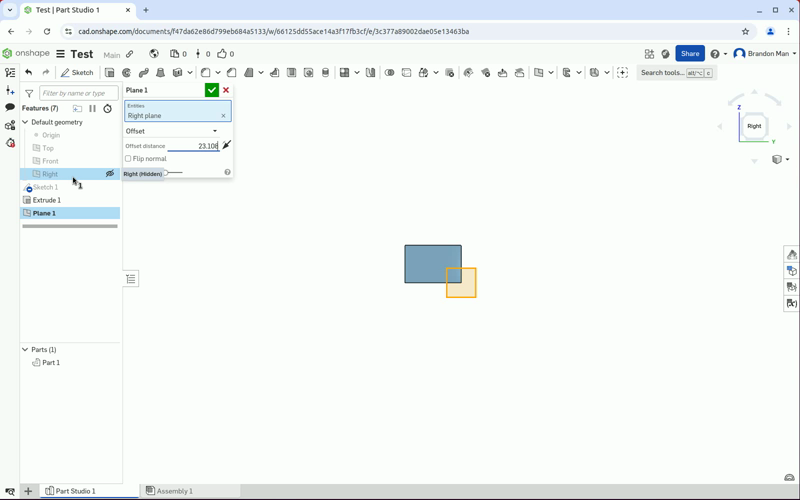
key(enter, 2)
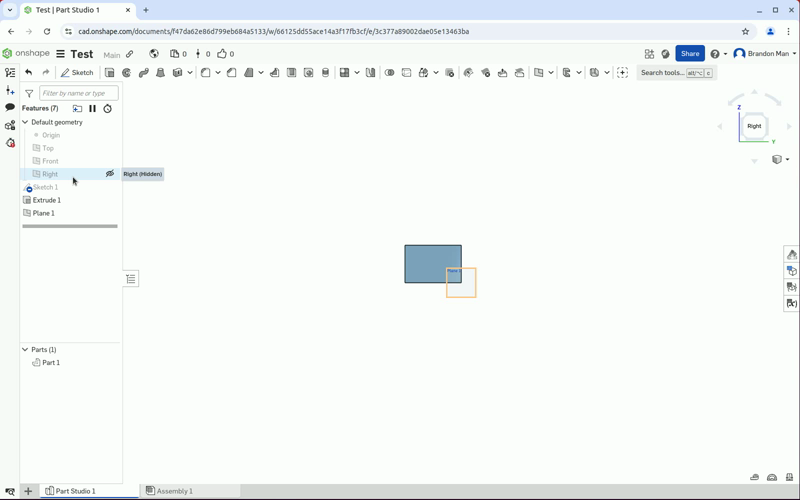
key(shift+s)
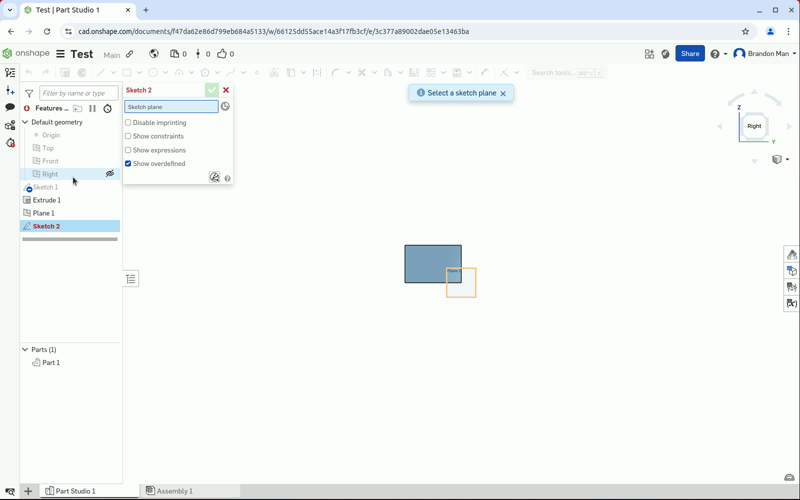
mouse_move(73, 215)
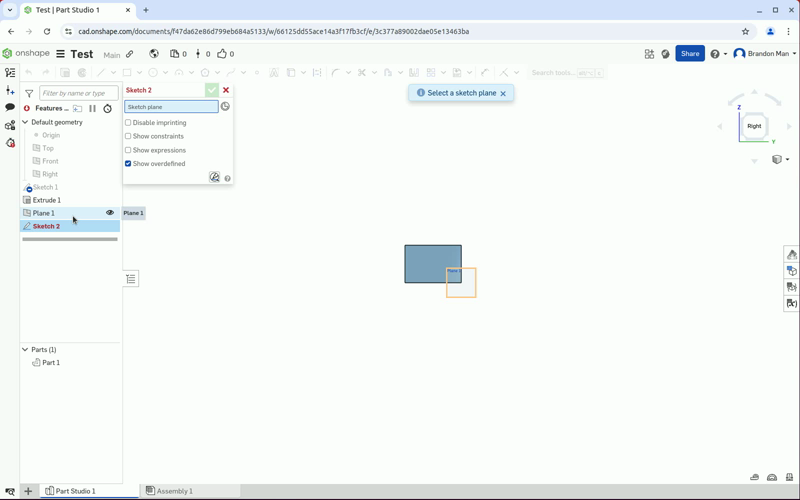
click(73, 215)
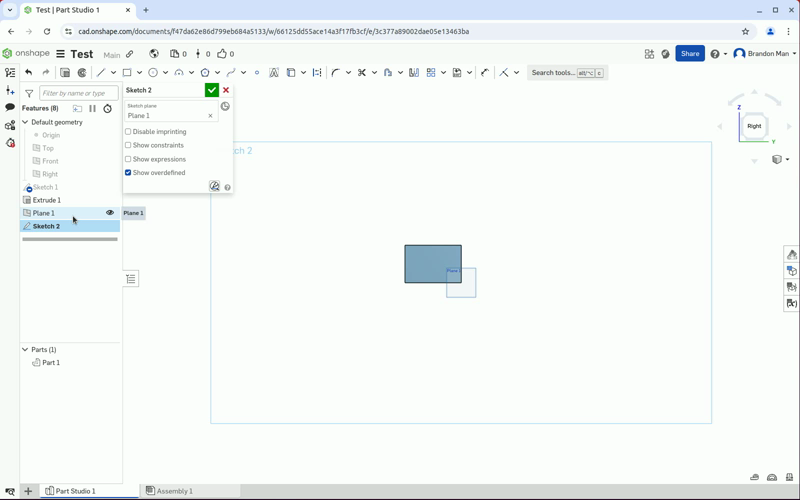
mouse_move(73, 352)
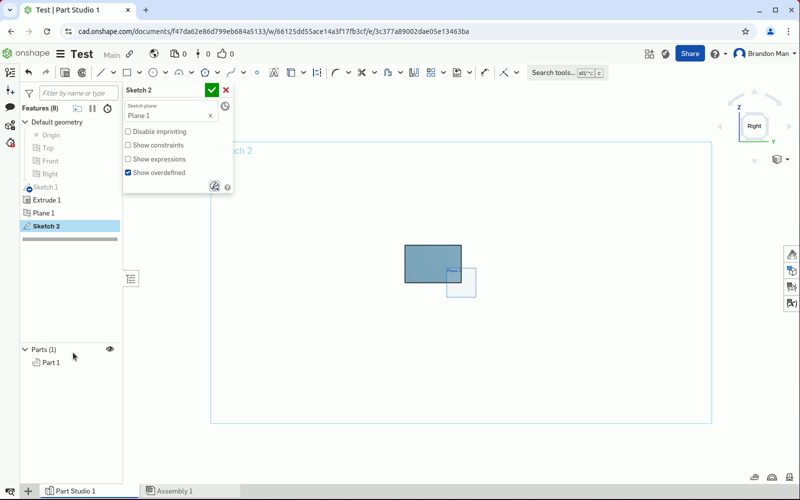
key(y)
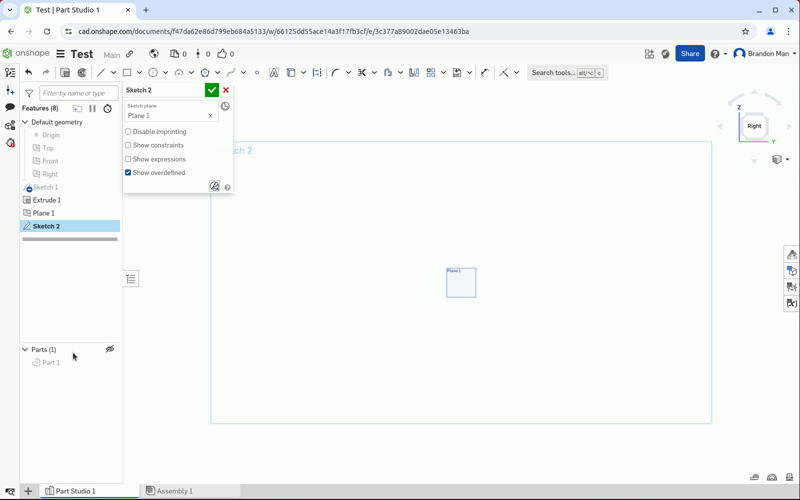
key(l)
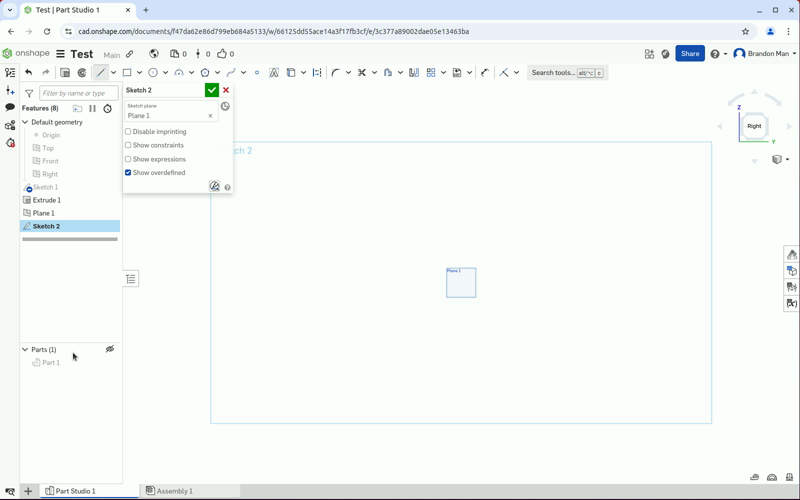
key_down(shift)
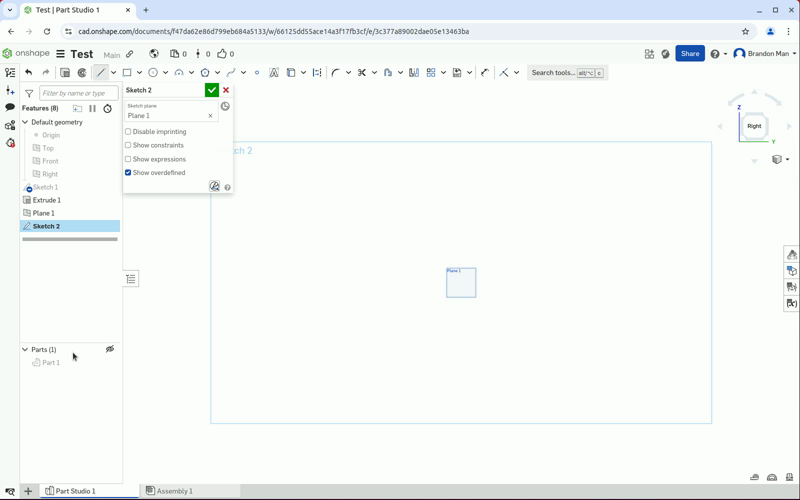
mouse_move(423, 282)
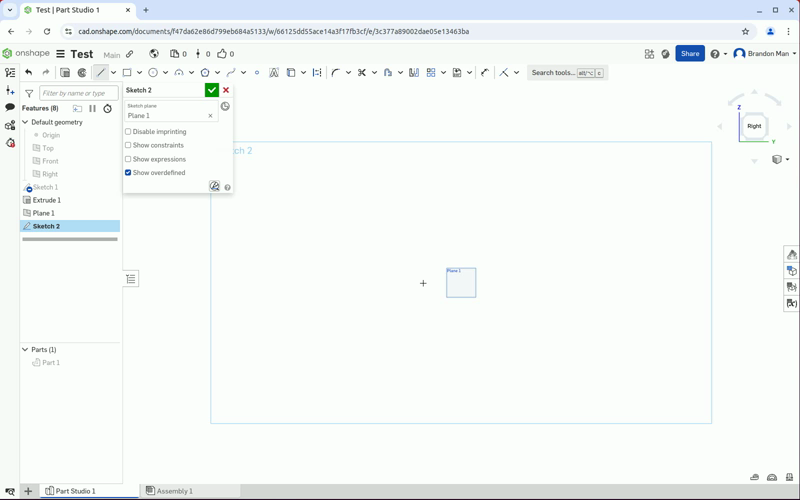
click(423, 282)
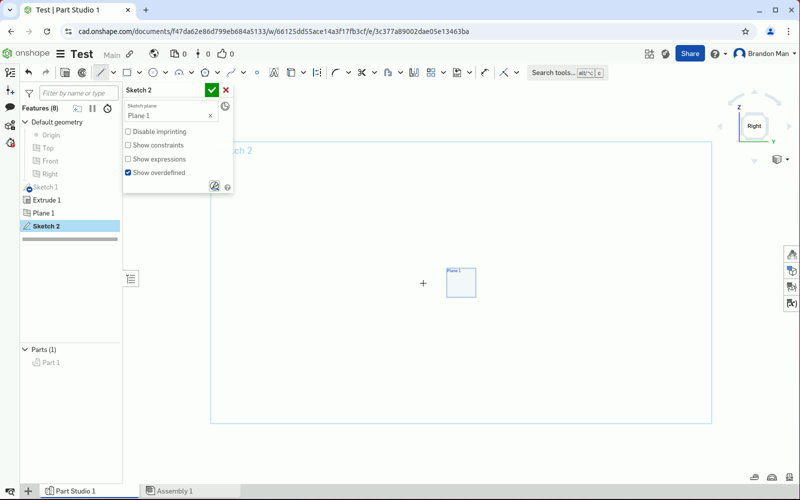
key_up(shift)
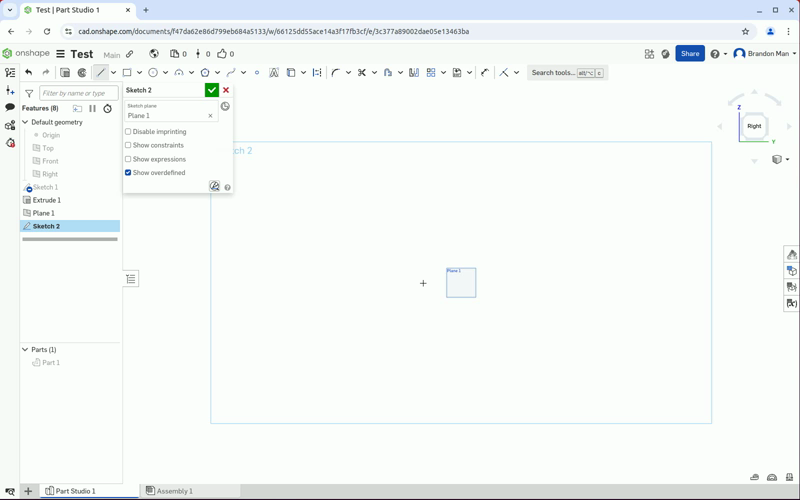
key_down(shift)
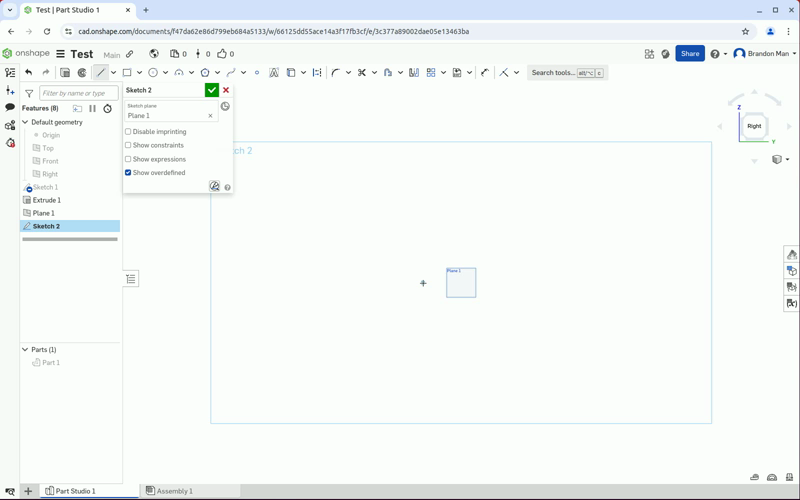
mouse_move(453, 282)
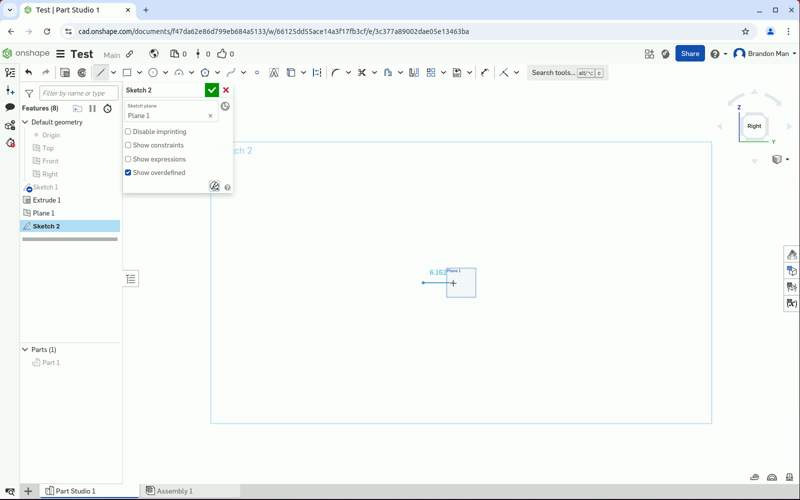
mouse_move(442, 282)
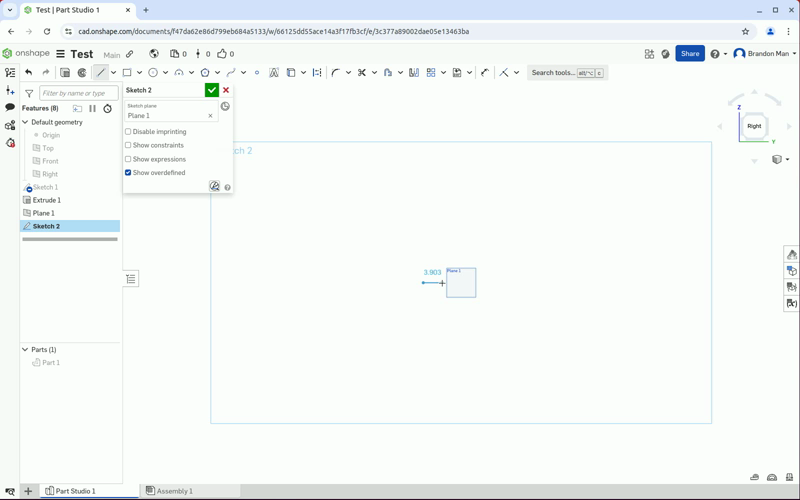
click(442, 282)
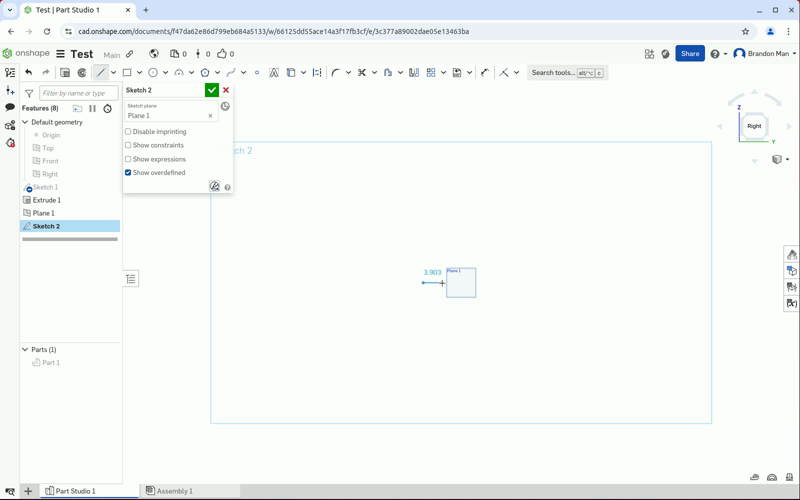
key_up(shift)
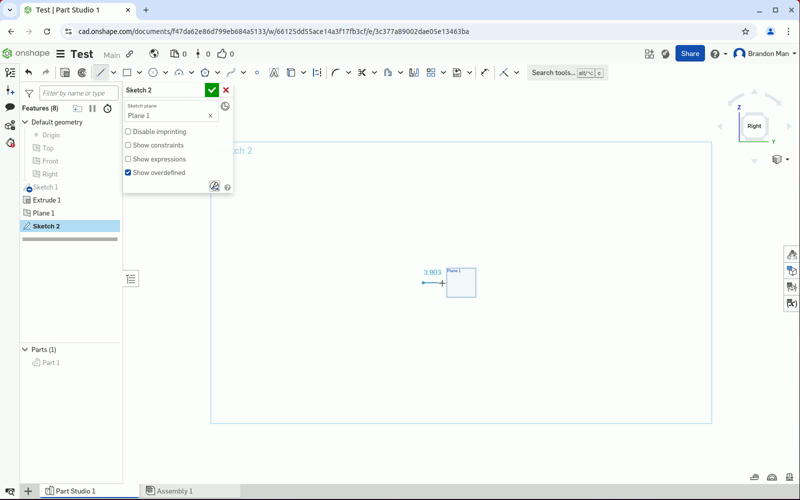
key_down(shift)
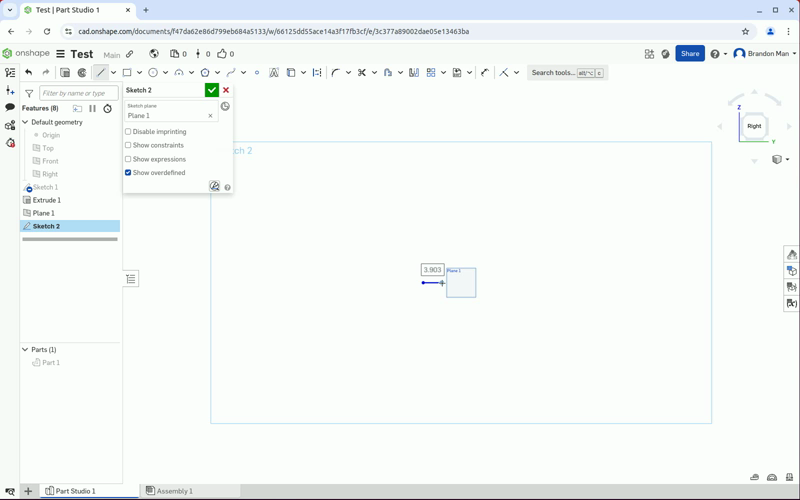
mouse_move(472, 282)
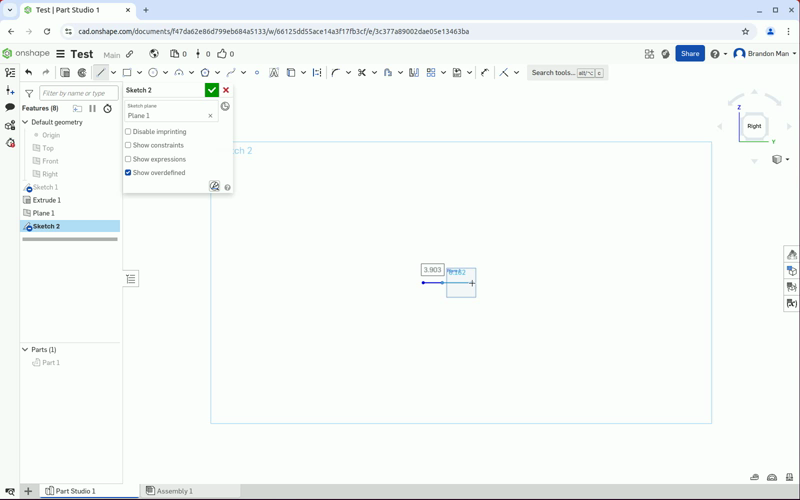
mouse_move(442, 244)
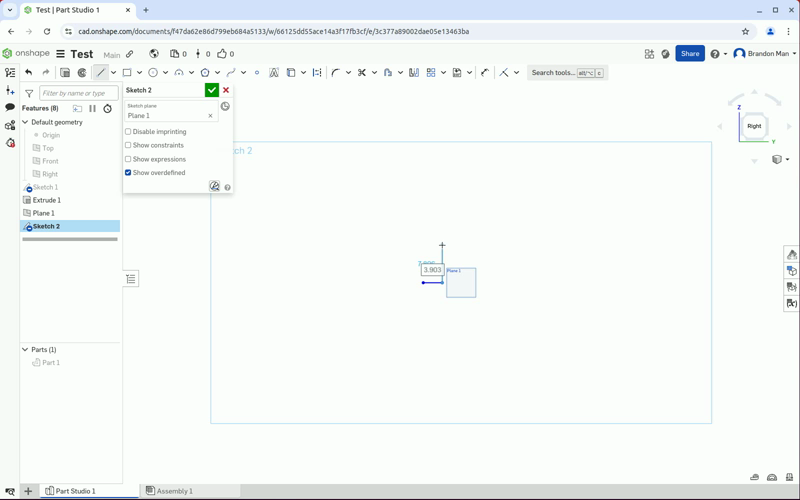
click(442, 244)
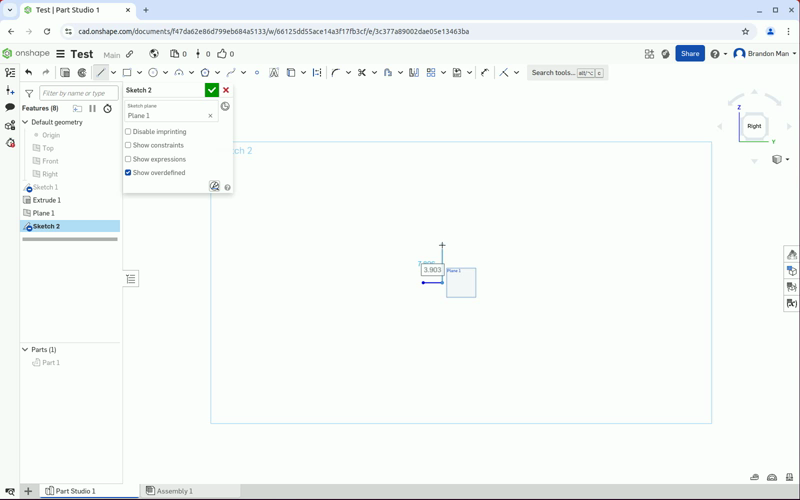
key_up(shift)
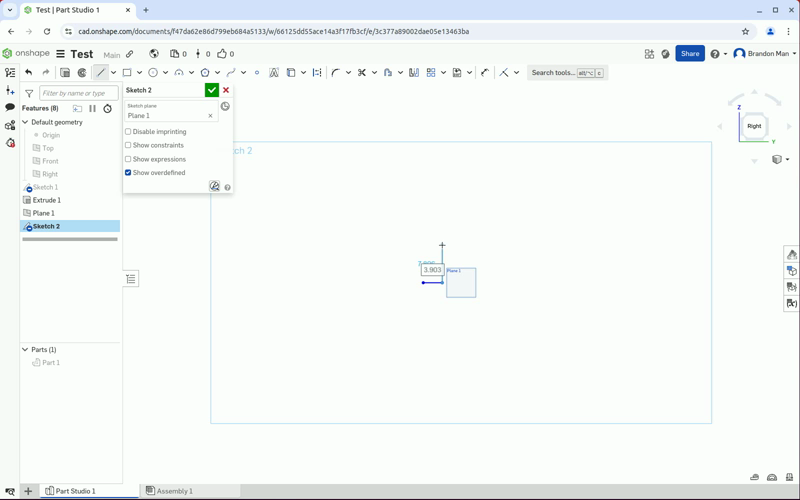
key_down(shift)
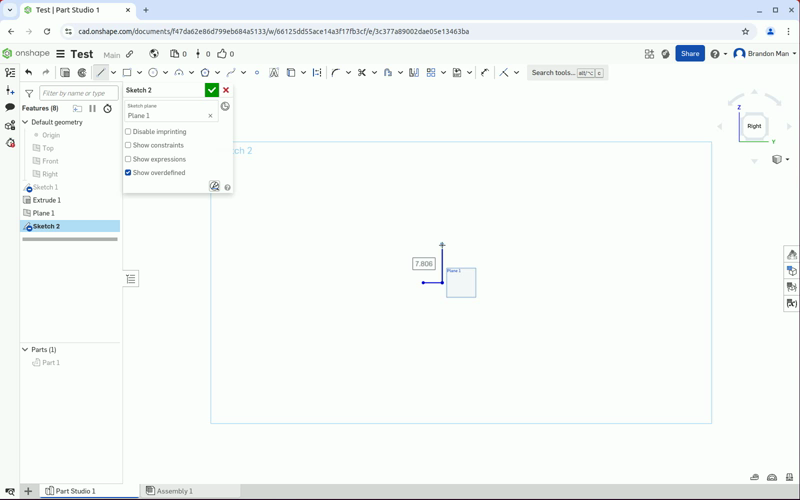
mouse_move(472, 244)
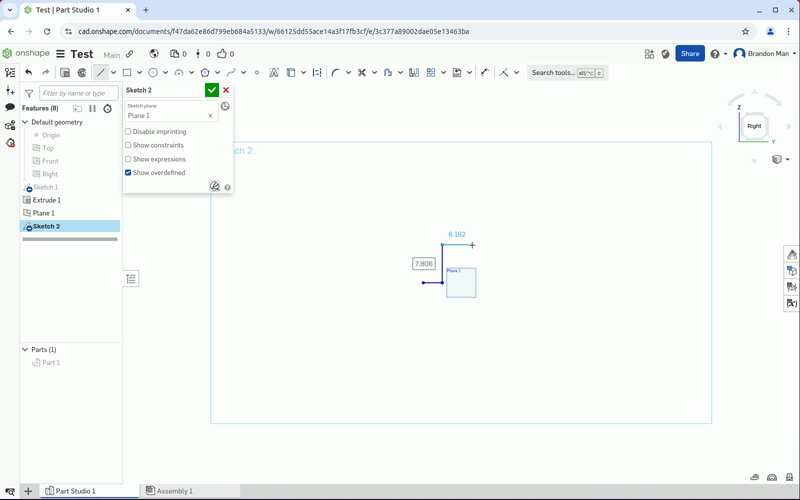
mouse_move(423, 244)
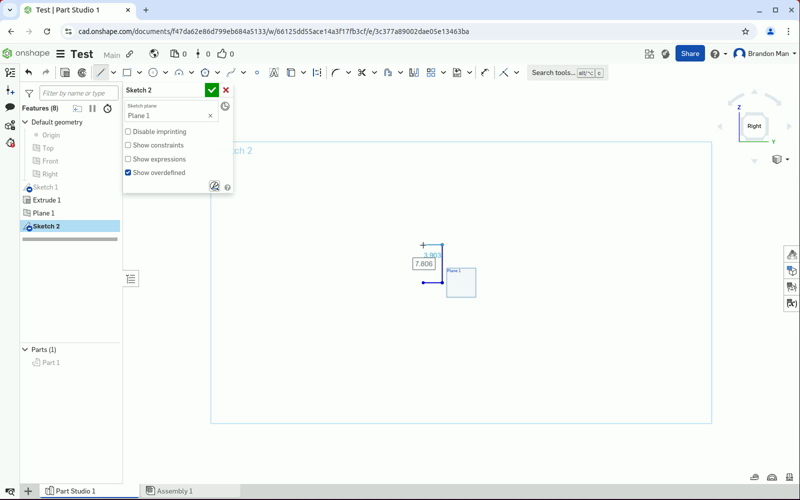
click(423, 244)
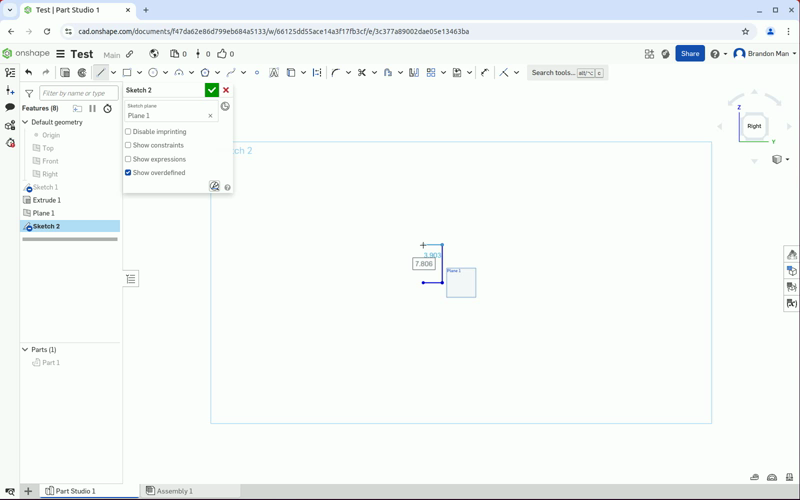
key_up(shift)
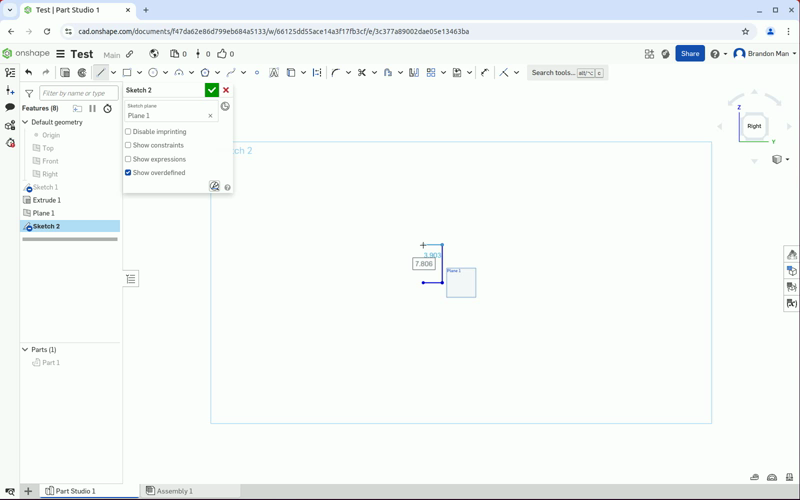
mouse_move(453, 244)
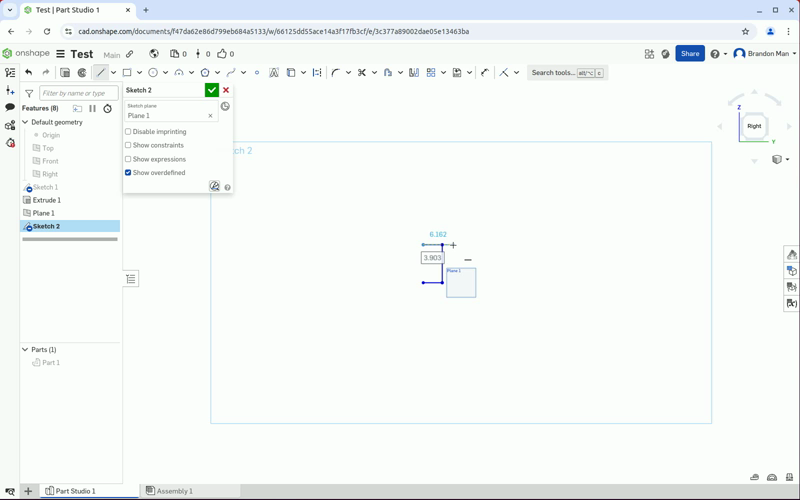
key_down(shift)
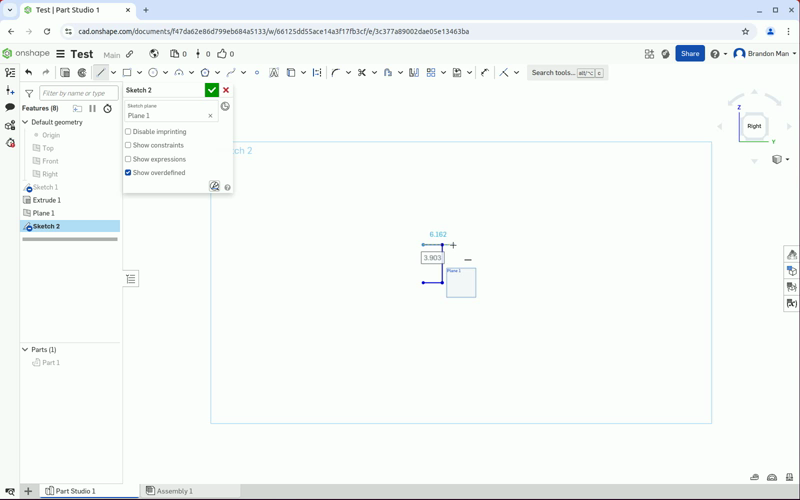
mouse_move(423, 282)
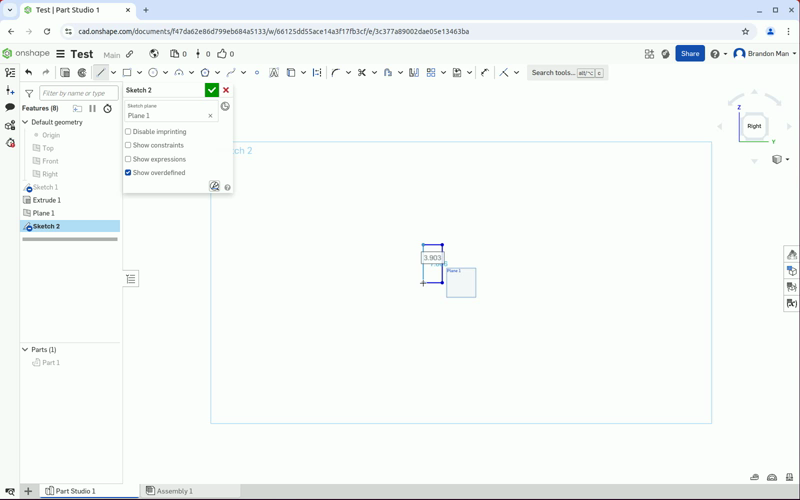
key_up(shift)
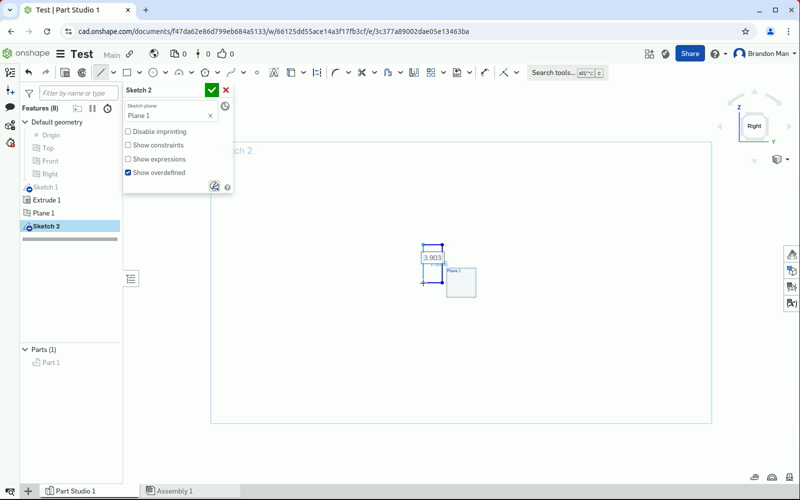
click(423, 282)
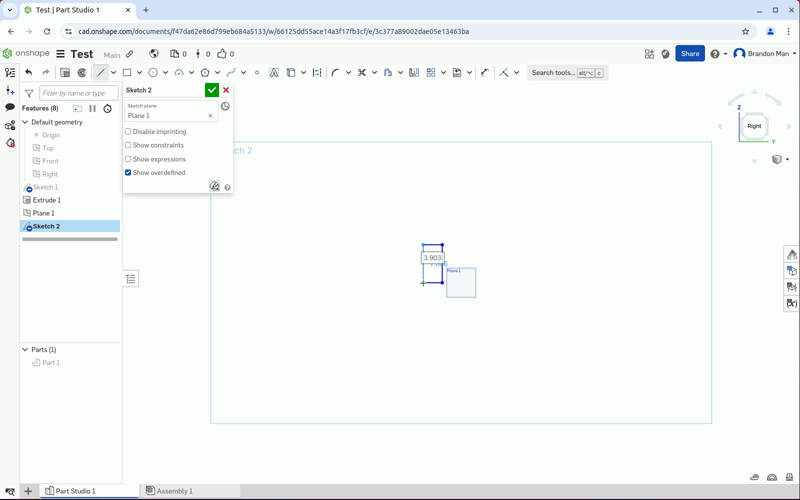
key(esc)
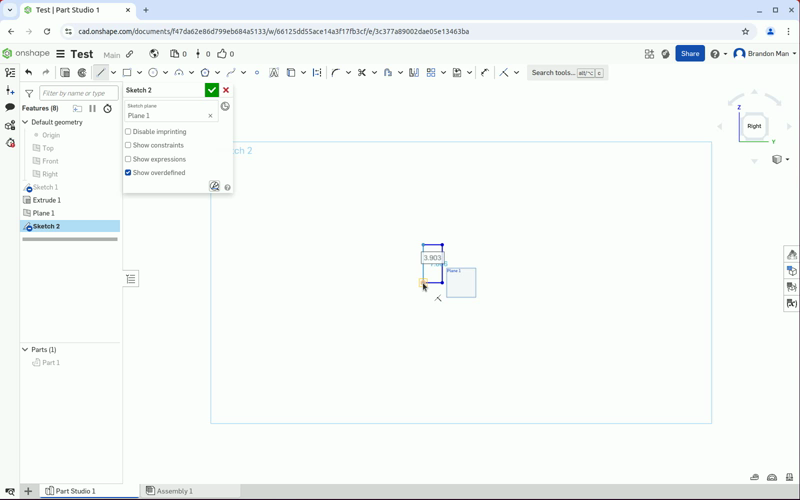
mouse_move(441, 277)
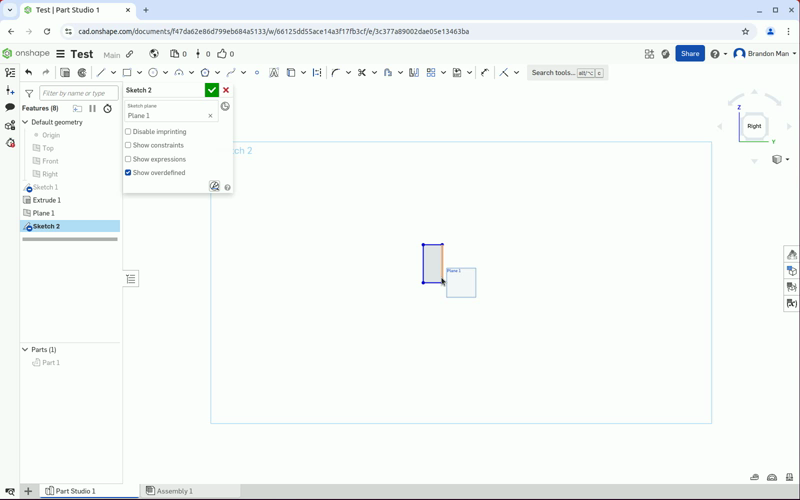
scroll(6)
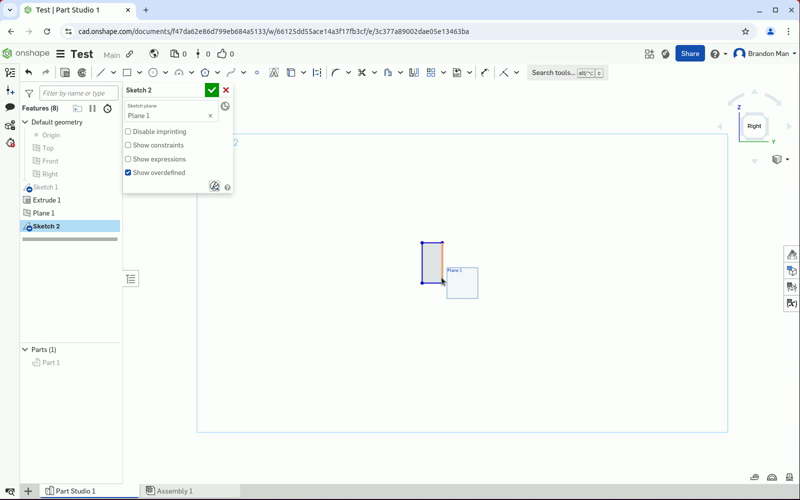
scroll(6)
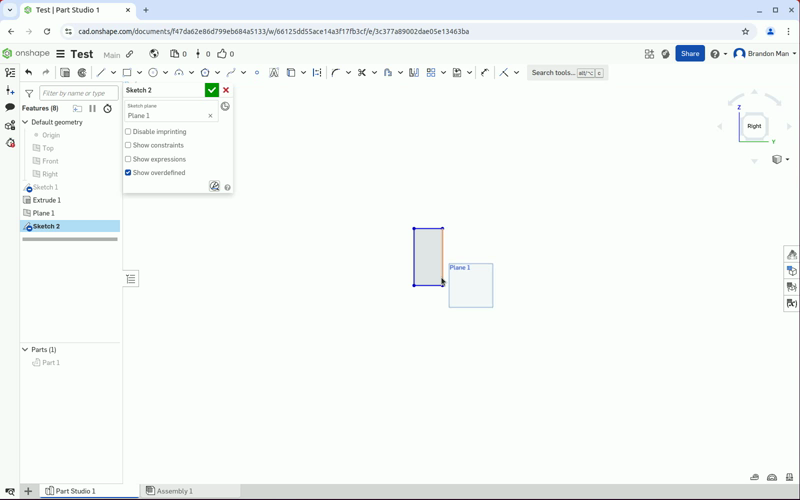
scroll(6)
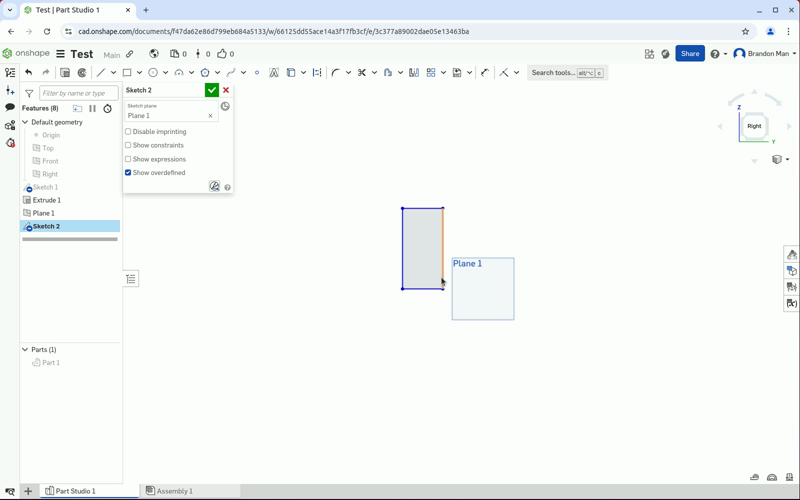
scroll(6)
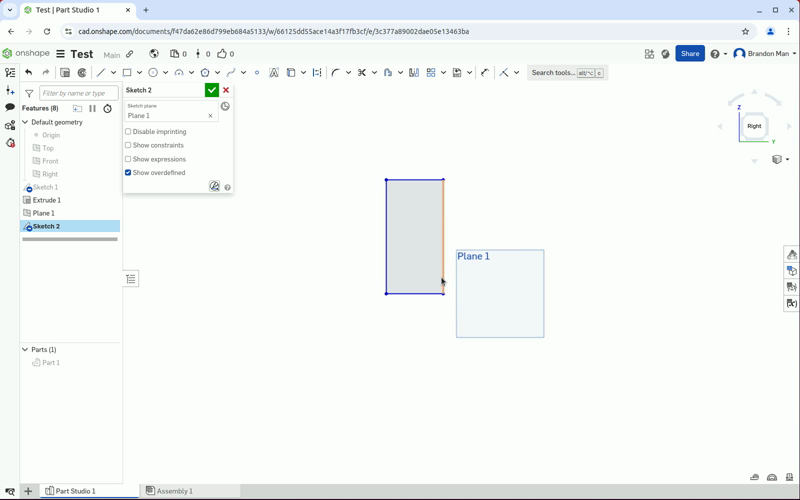
scroll(6)
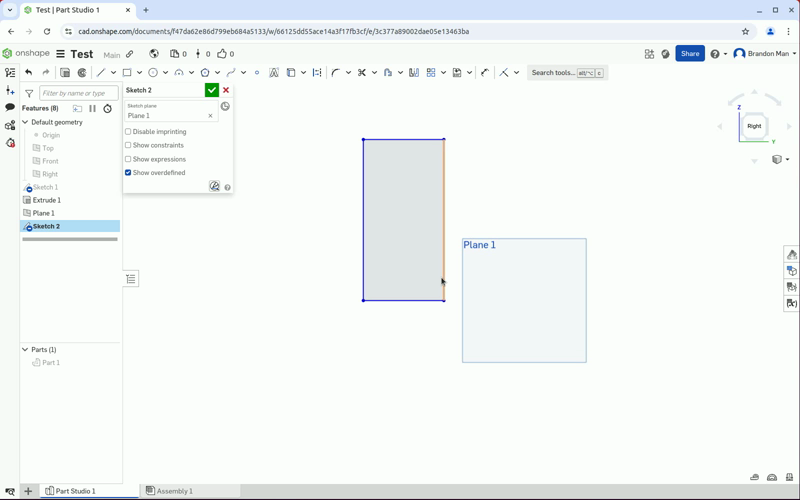
scroll(6)
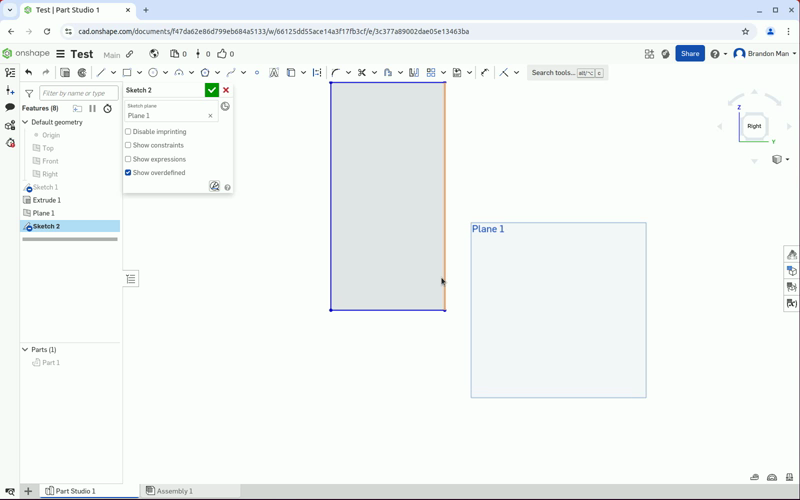
scroll(6)
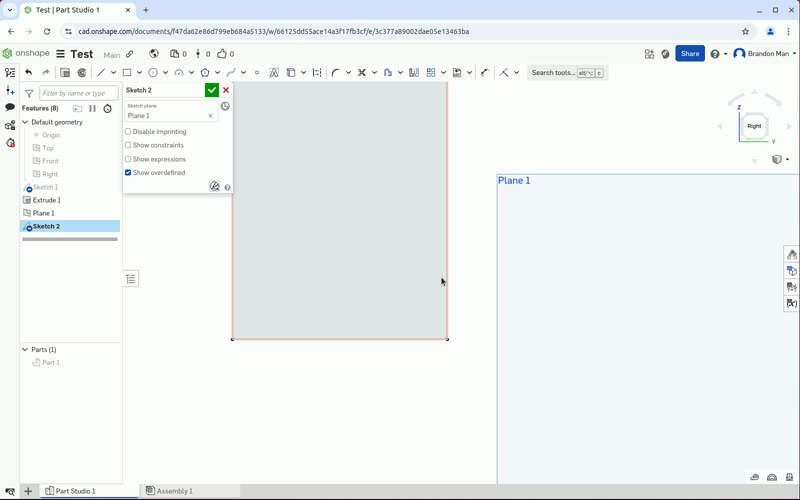
click(441, 277)
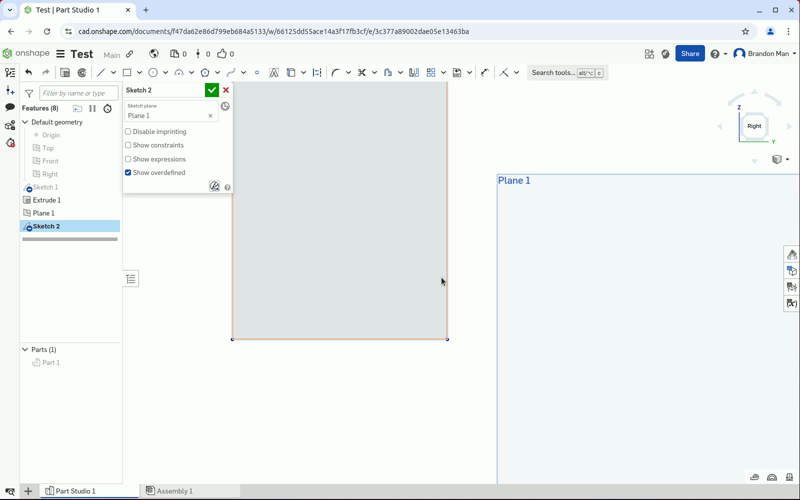
scroll(-6)
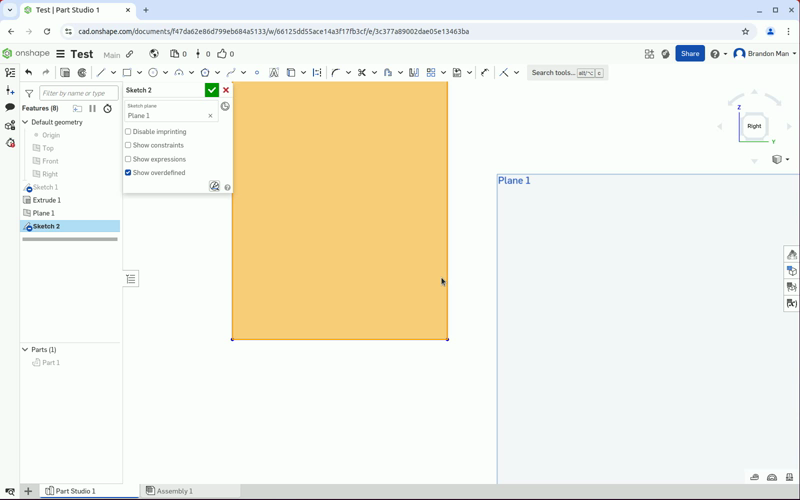
scroll(-6)
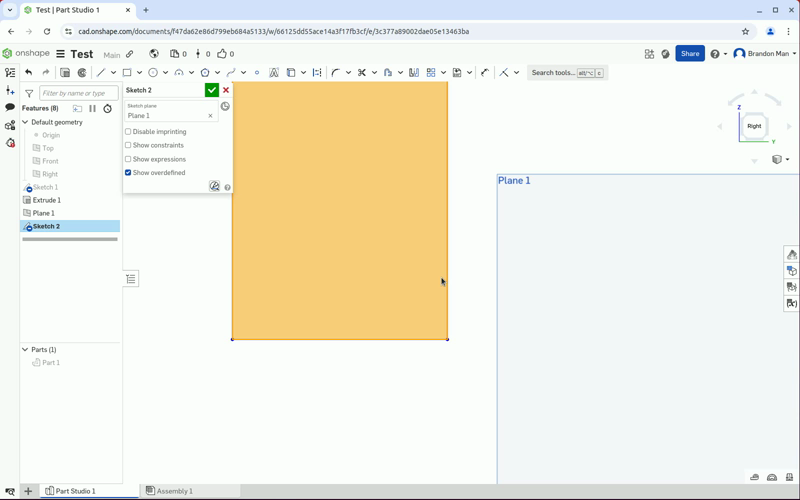
scroll(-6)
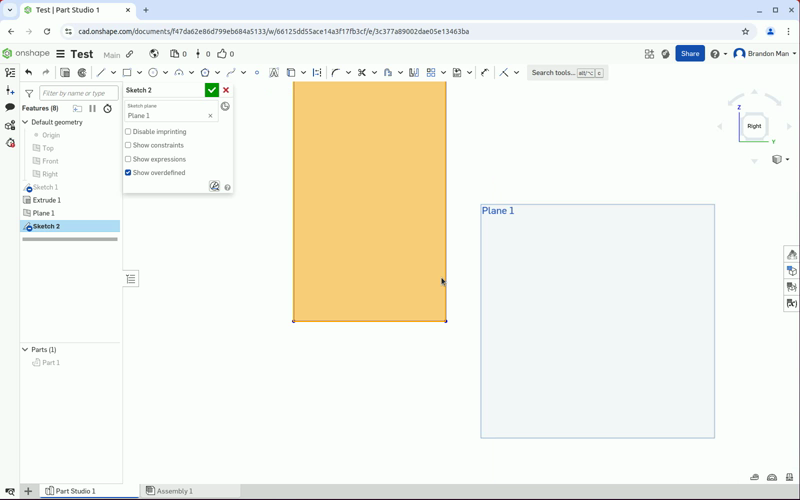
scroll(-6)
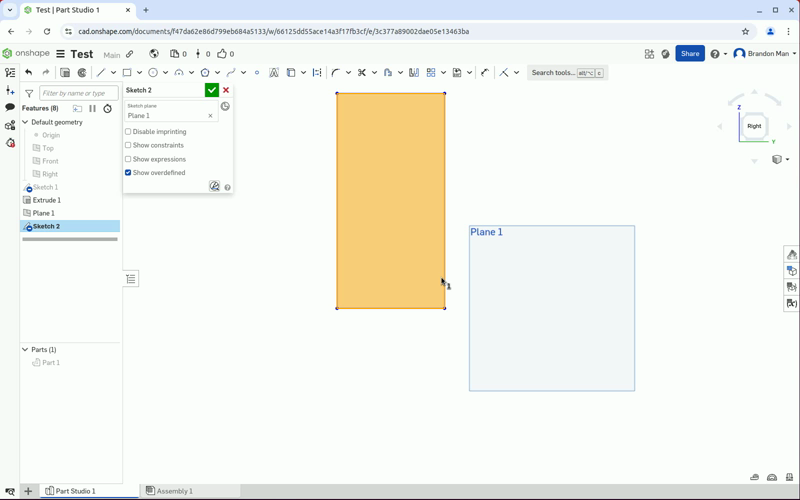
scroll(-6)
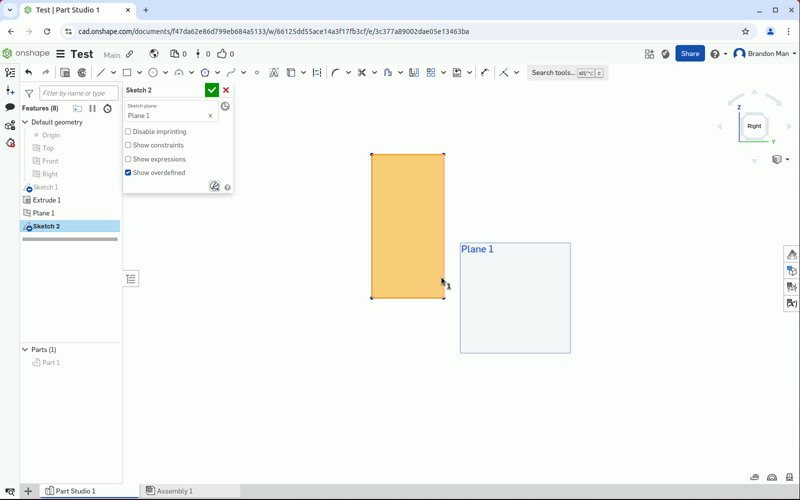
scroll(-6)
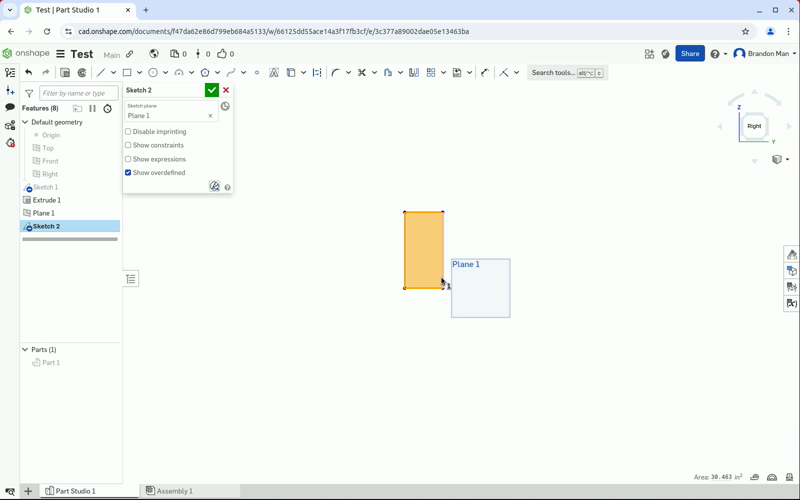
scroll(-6)
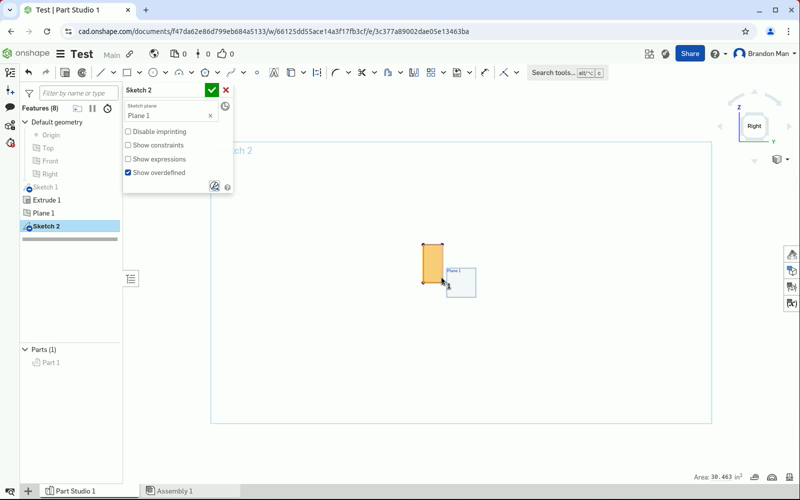
mouse_move(73, 352)
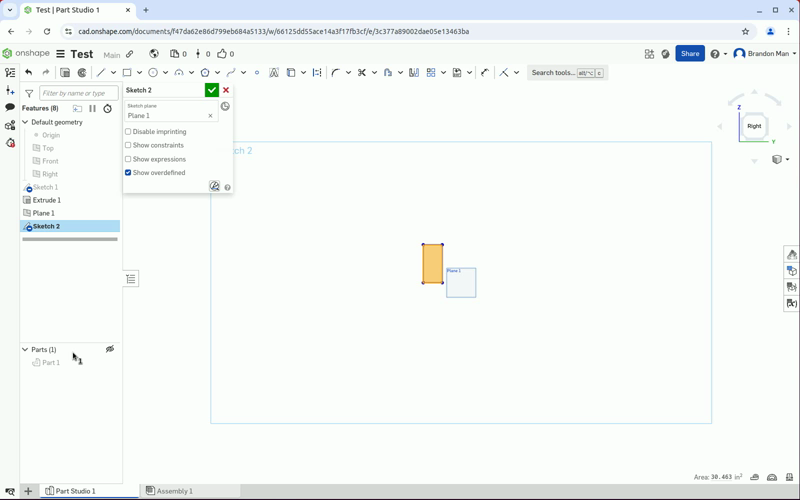
key(shift+y)
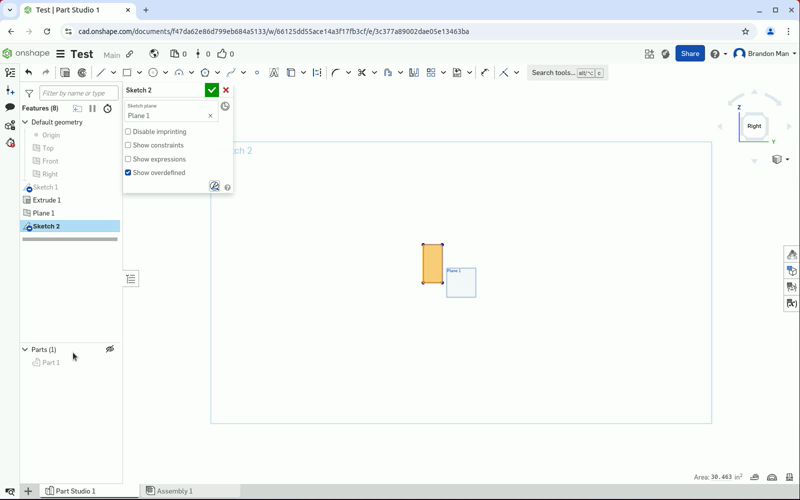
key(shift+e)
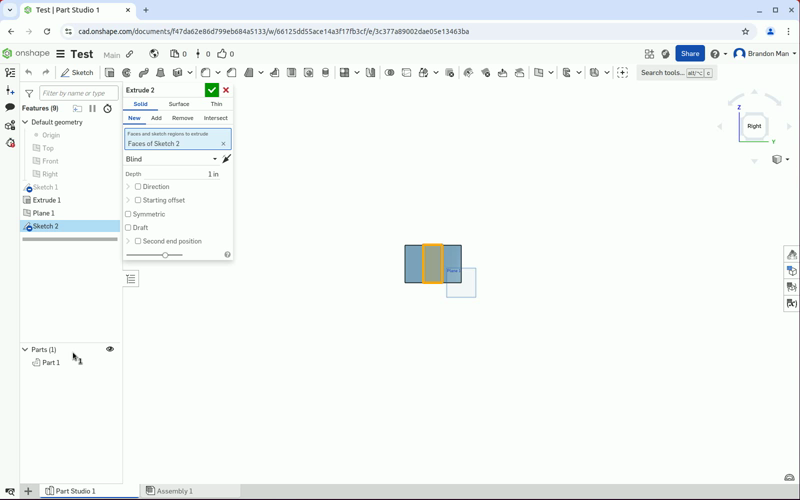
mouse_move(143, 106)
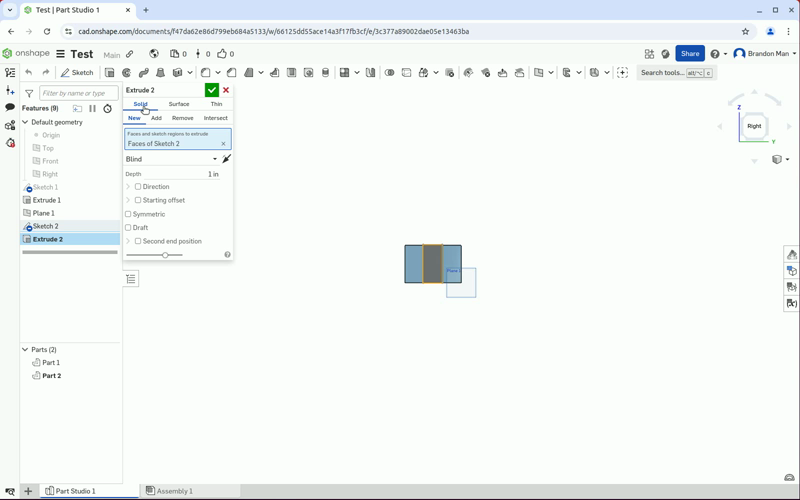
click(143, 106)
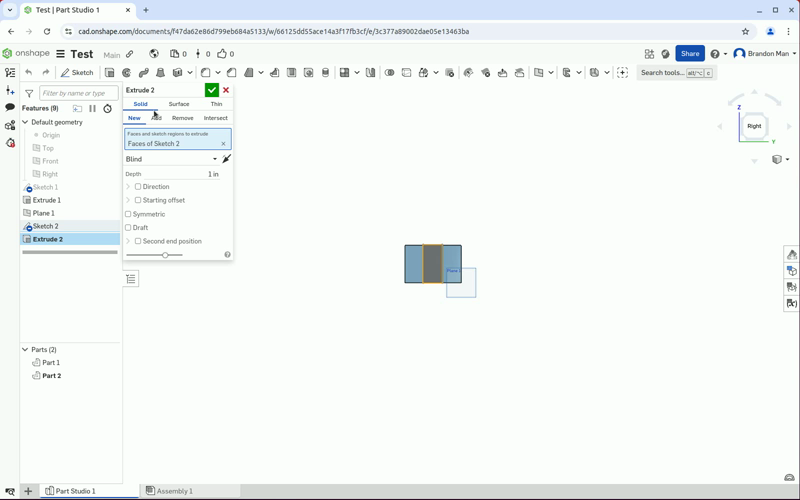
mouse_move(186, 120)
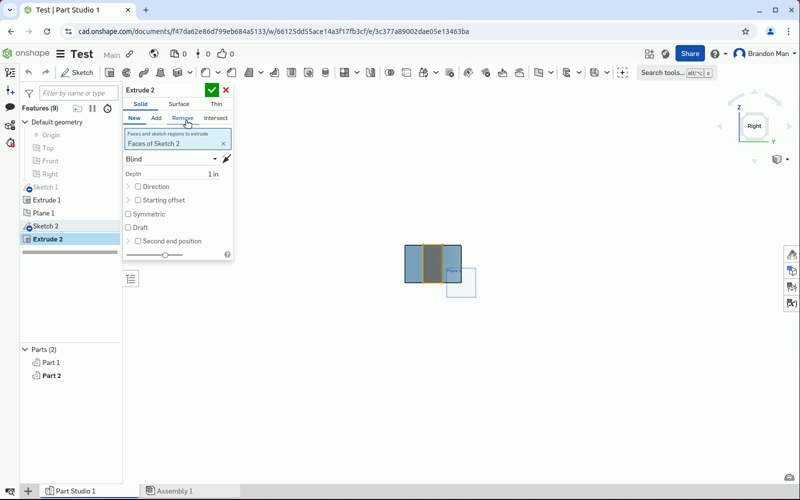
click(186, 120)
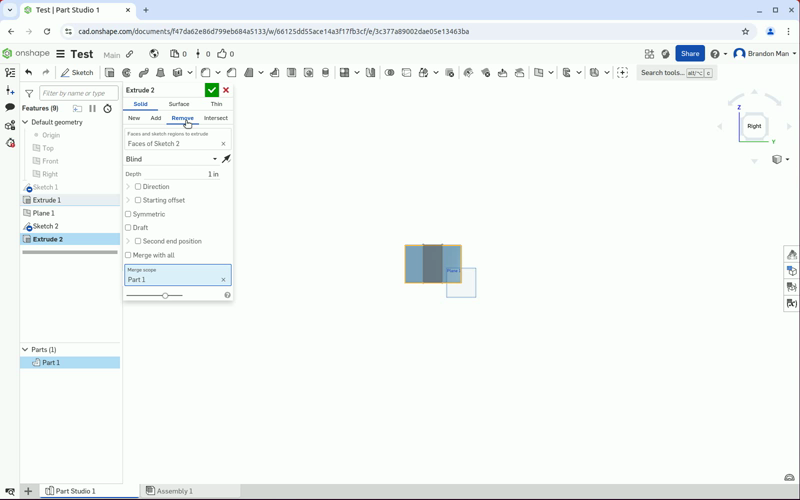
key(tab, 4)
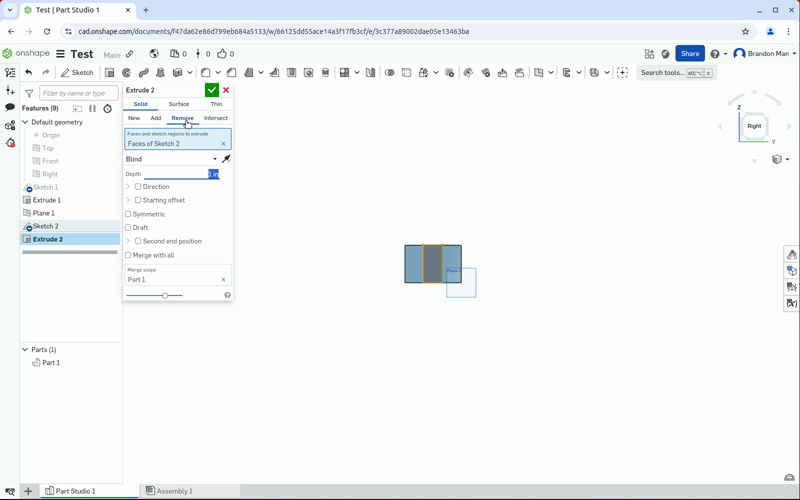
text(7.703)
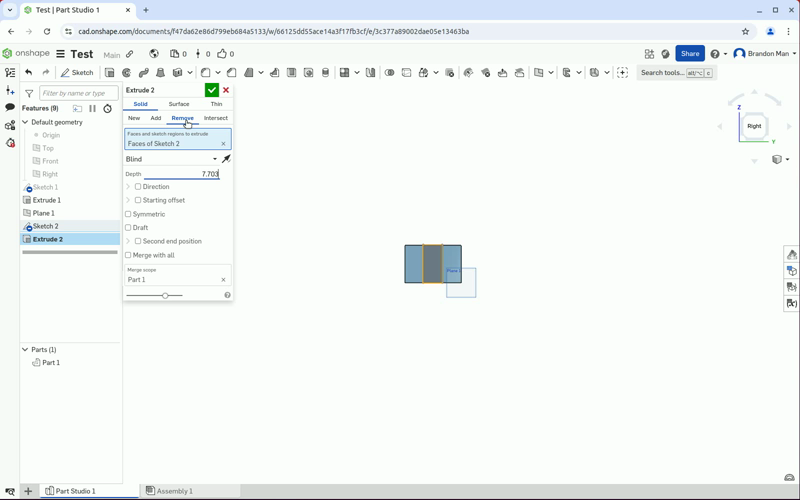
key(tab, 6)
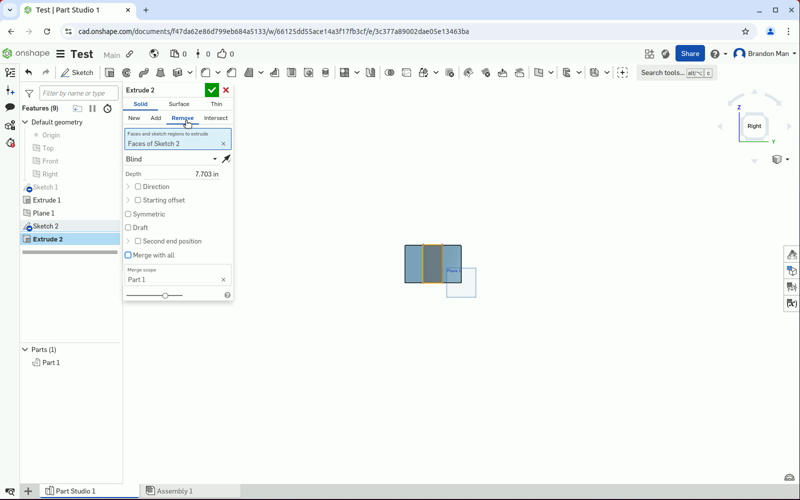
key(space)
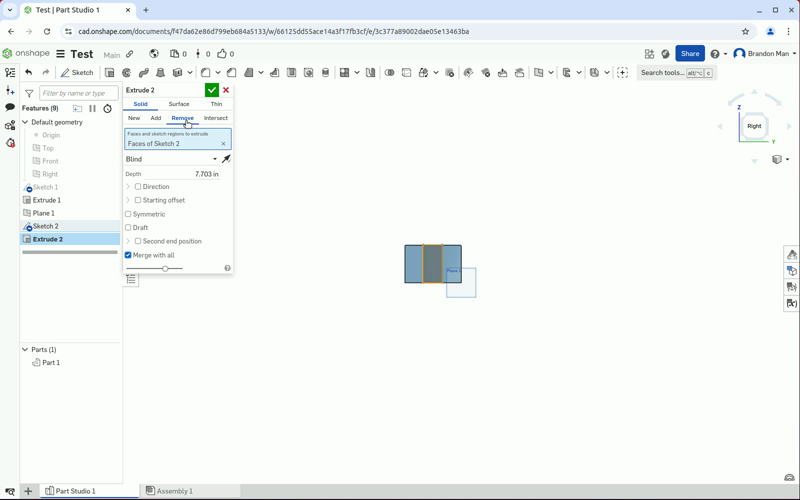
key(enter)
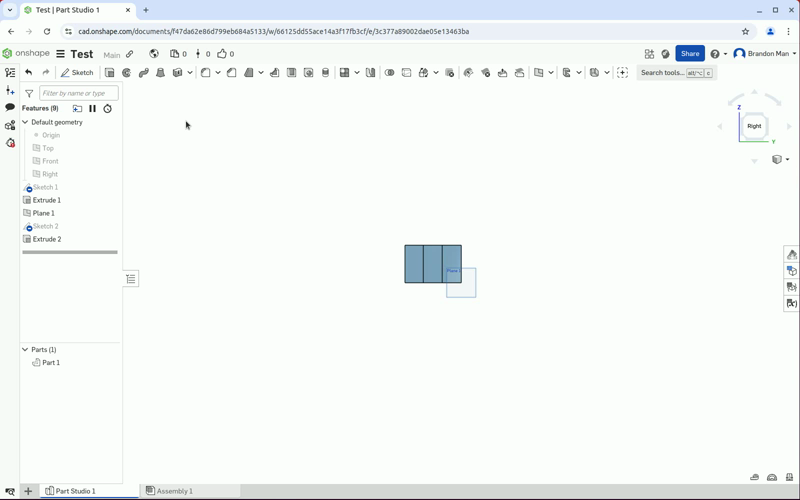
key(shift+h)
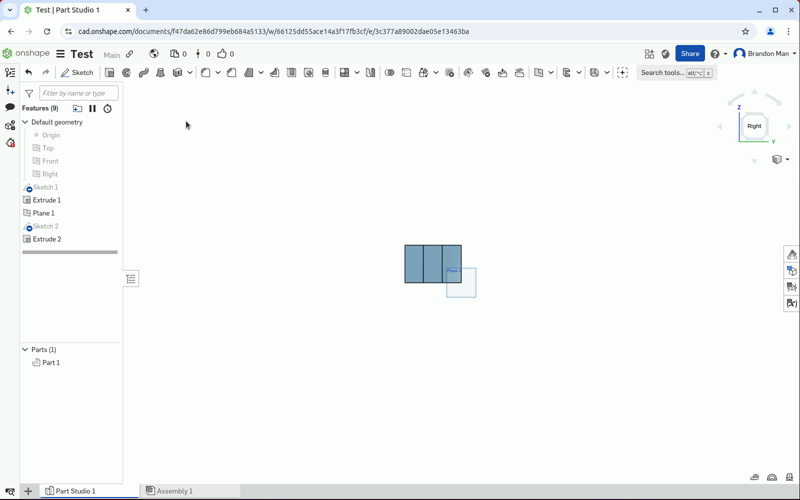
key(shift+h)
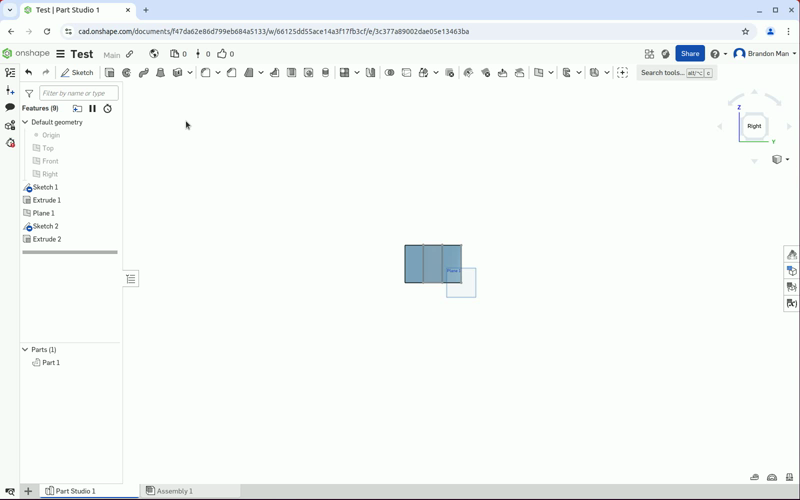
key(shift+7)
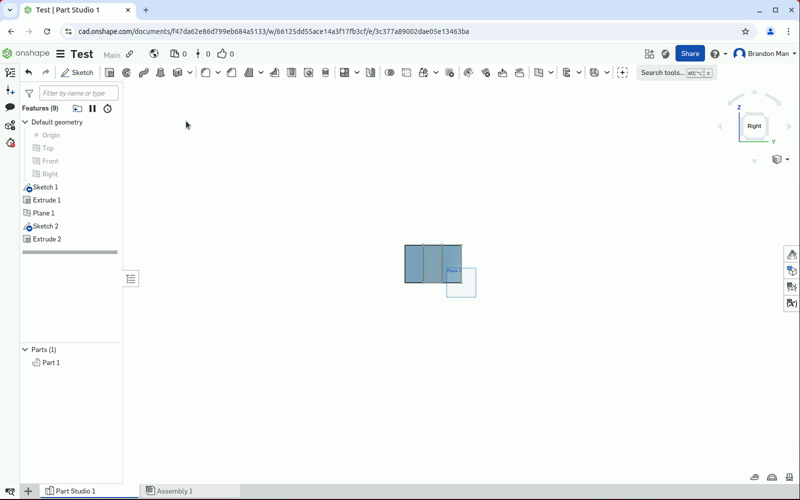
key(right, 2)
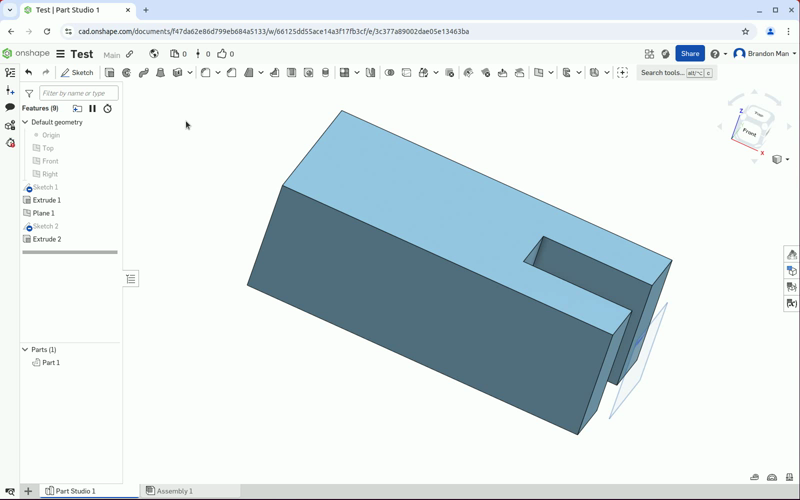
key(down, 2)
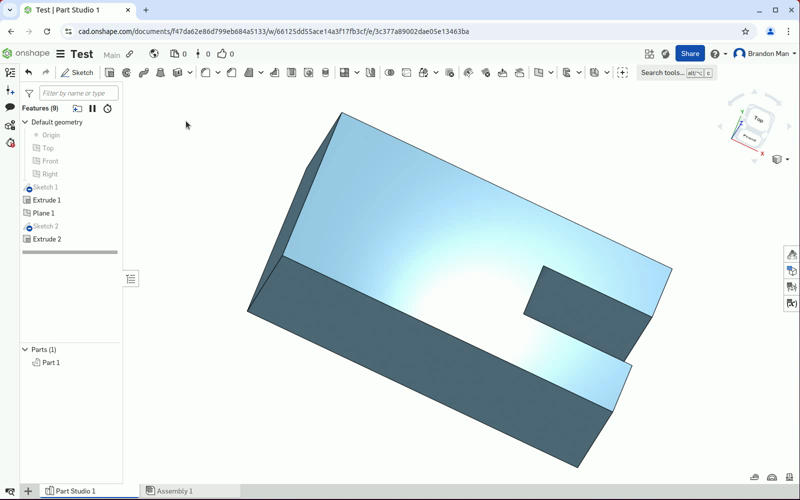
key(up, 2)
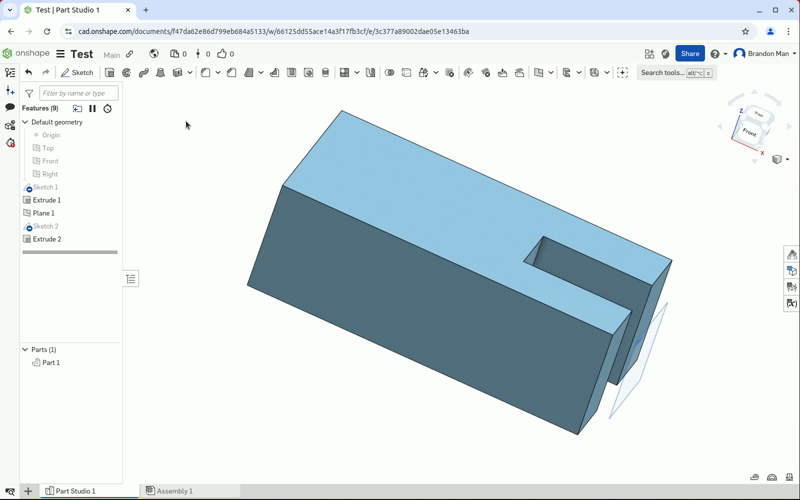
key(left, 2)
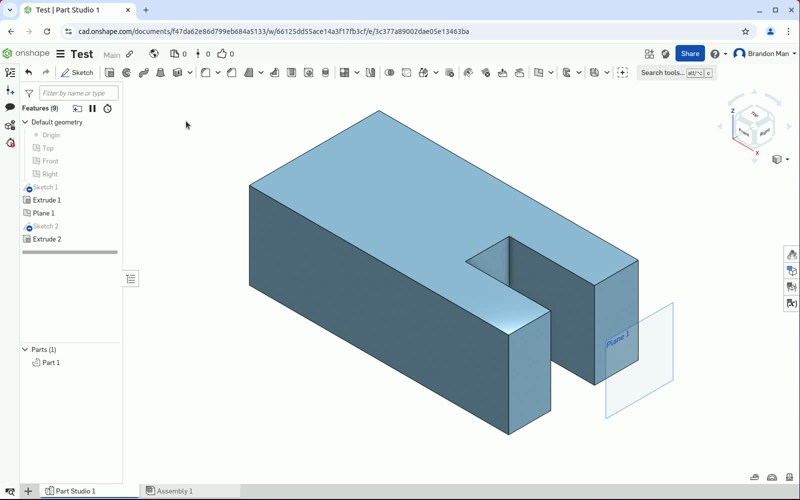
mouse_move(73, 189)
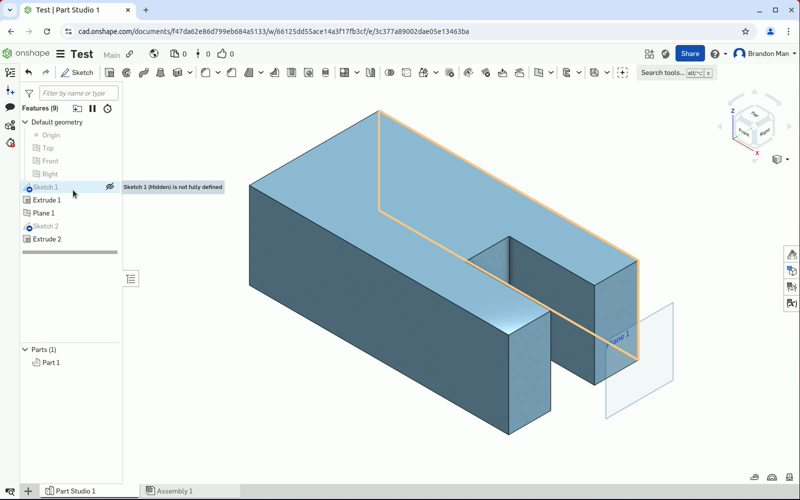
click(73, 189)